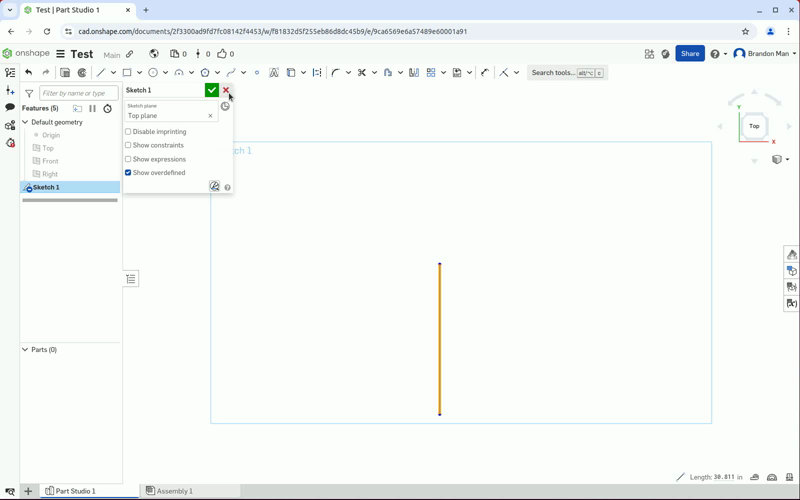
key(shift+h)
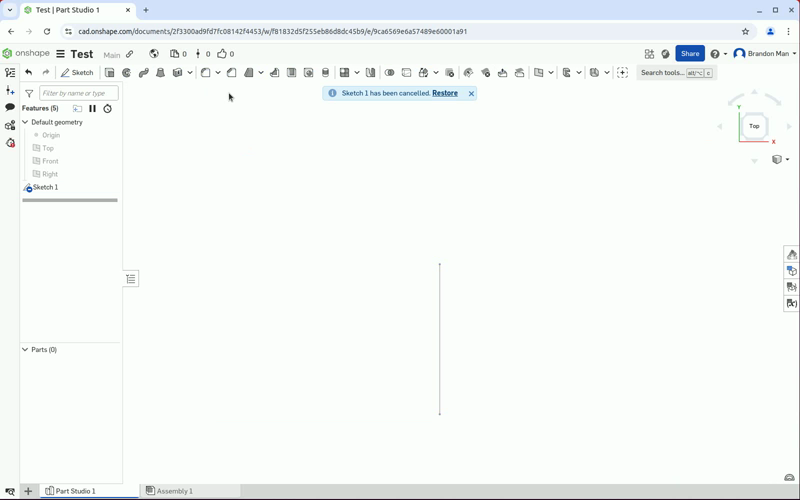
key(shift+s)
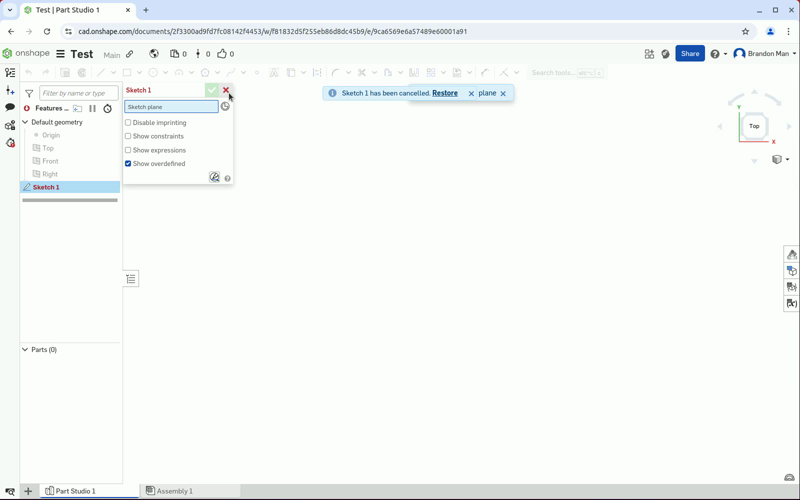
mouse_move(73, 150)
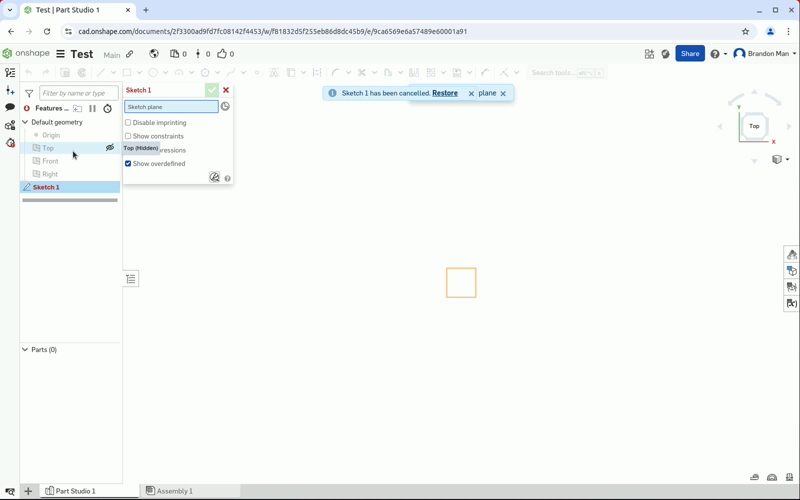
click(73, 150)
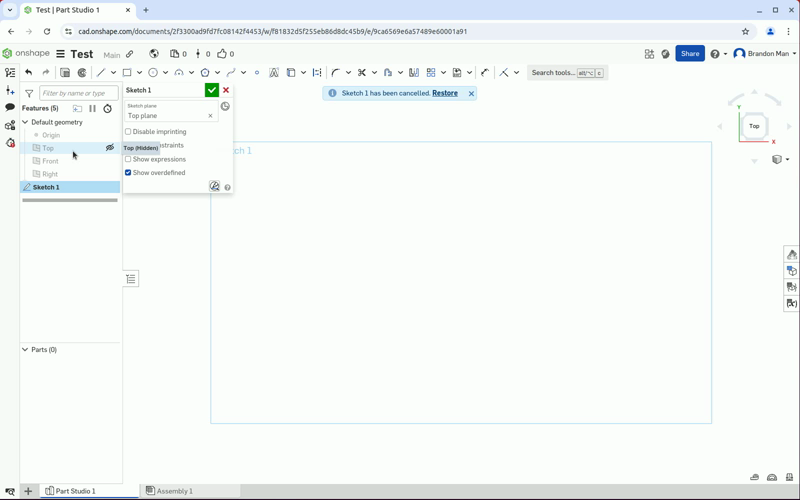
mouse_move(73, 352)
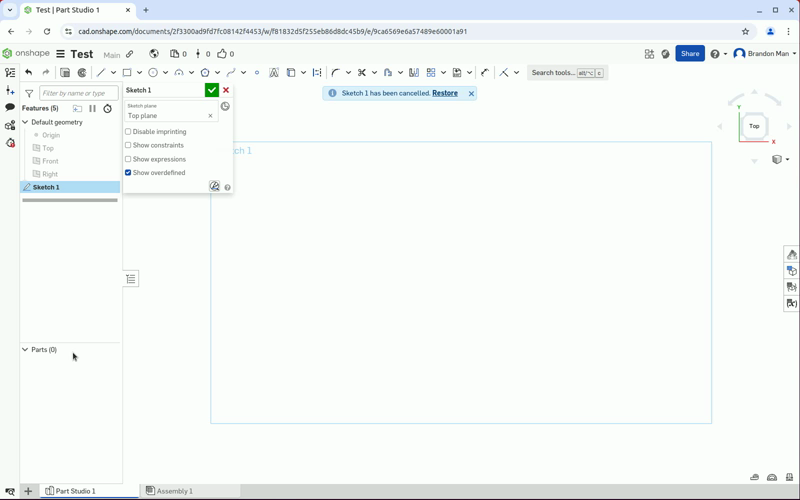
key(y)
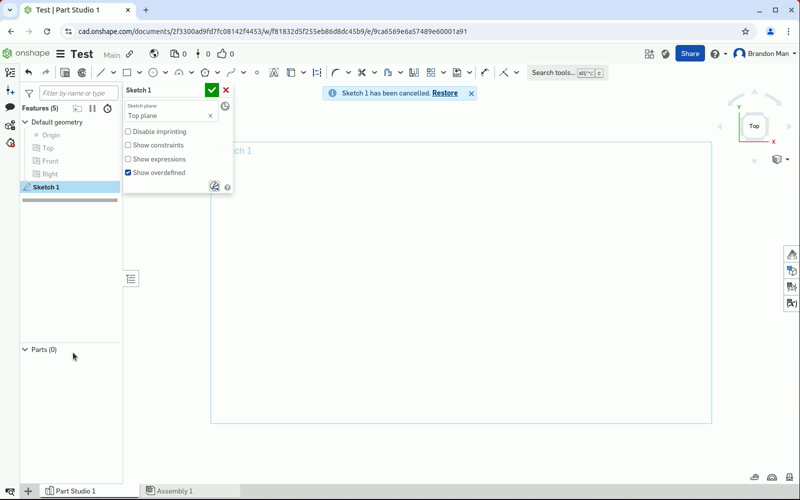
key(l)
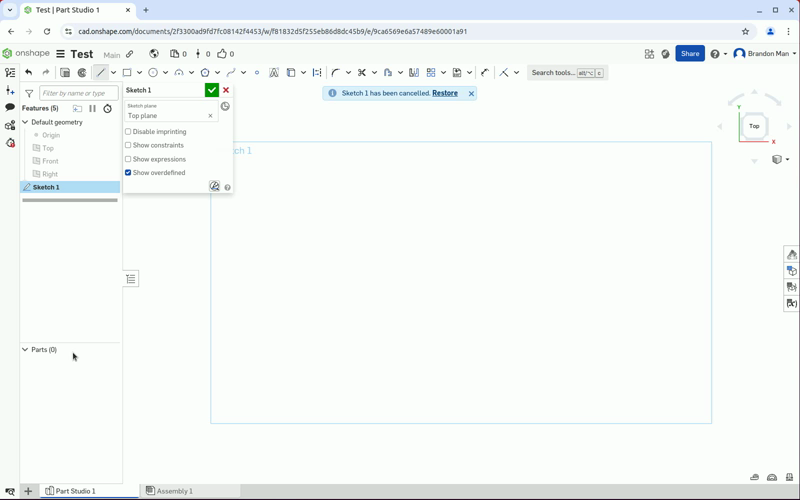
key_down(shift)
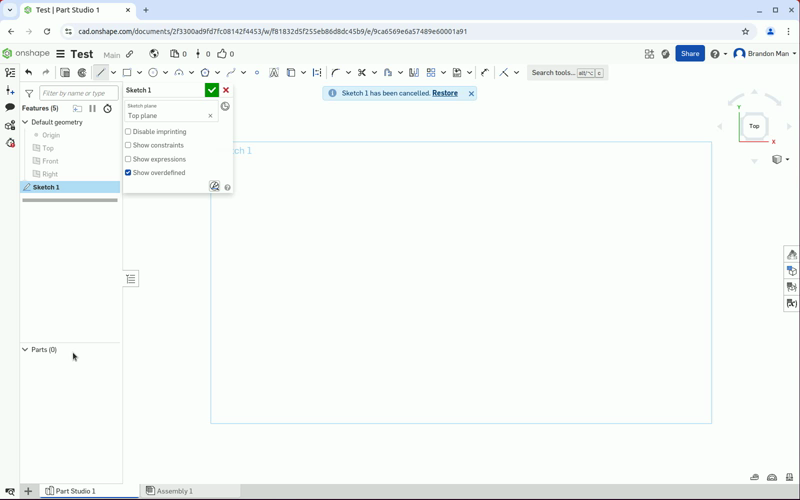
mouse_move(460, 282)
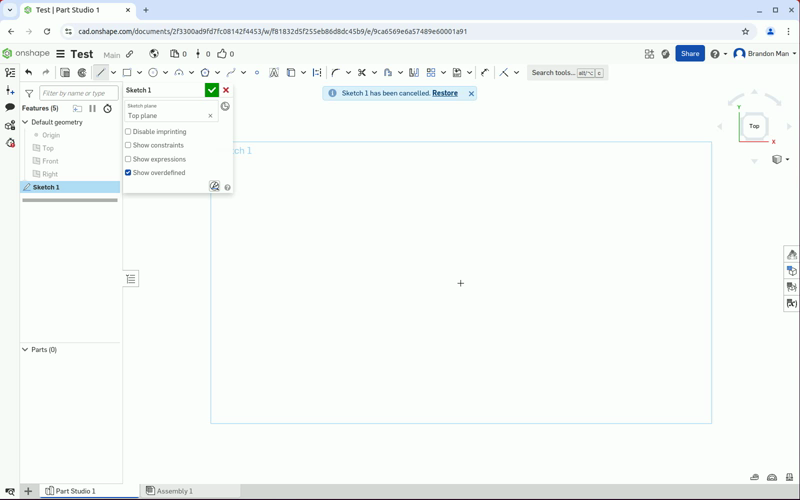
click(460, 282)
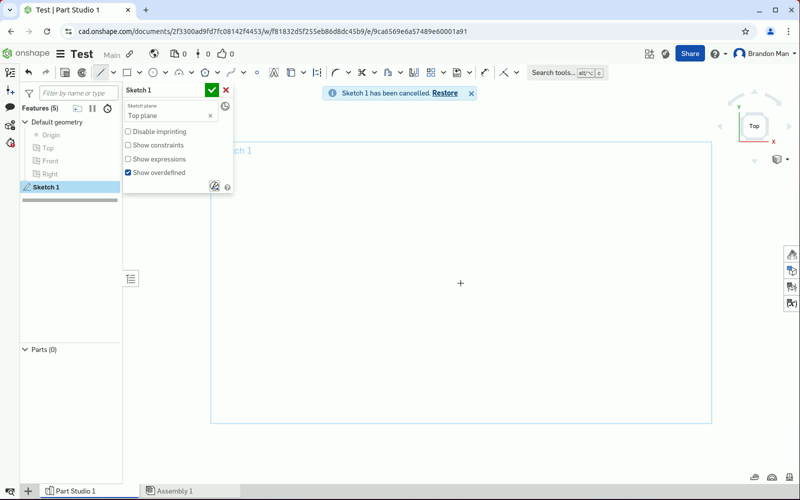
key_up(shift)
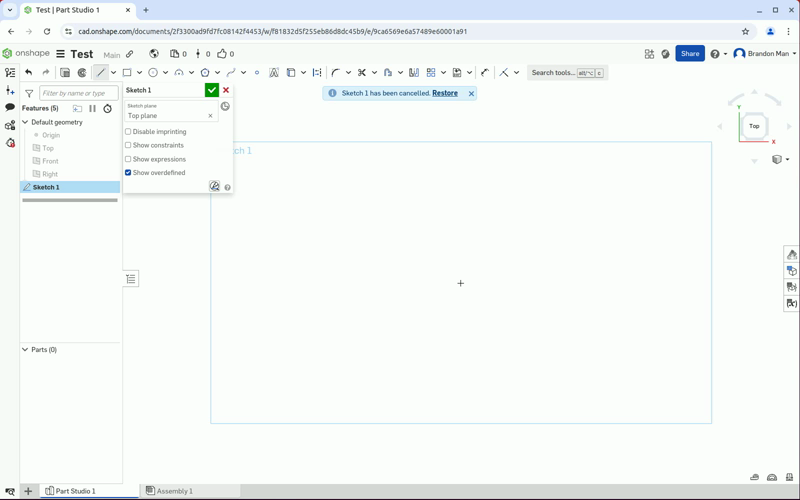
key_down(shift)
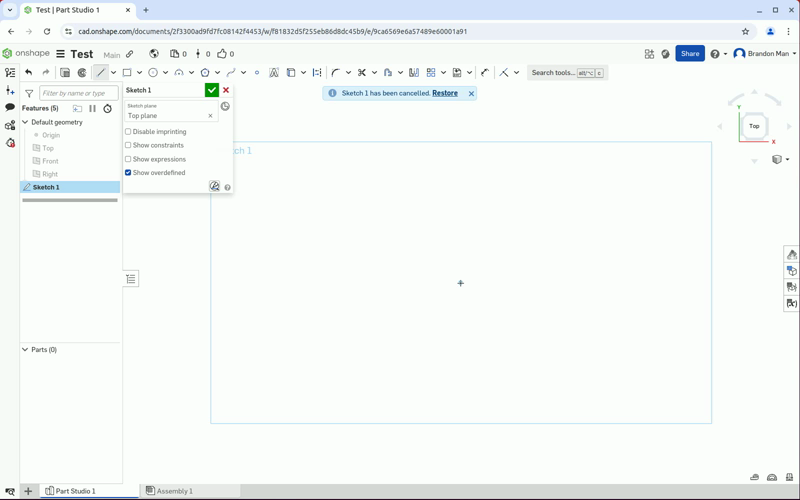
mouse_move(490, 282)
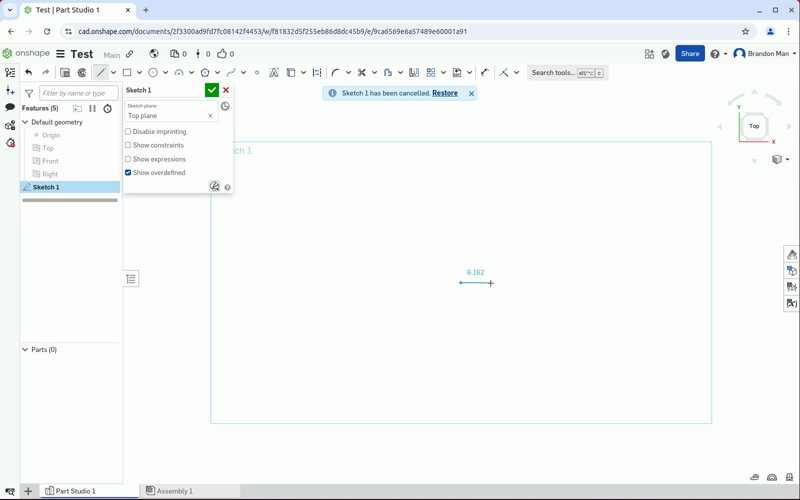
mouse_move(505, 282)
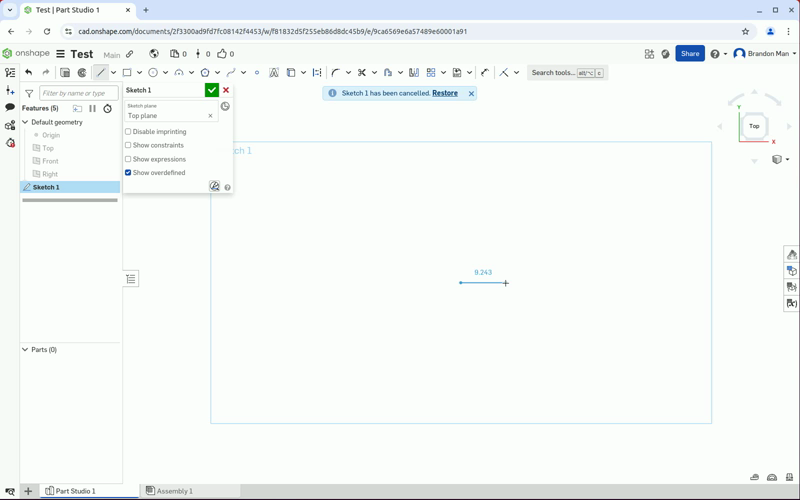
click(505, 282)
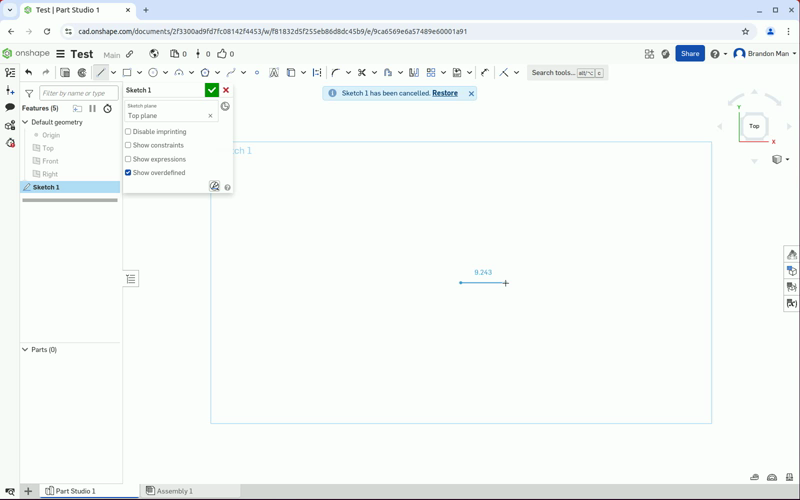
key_up(shift)
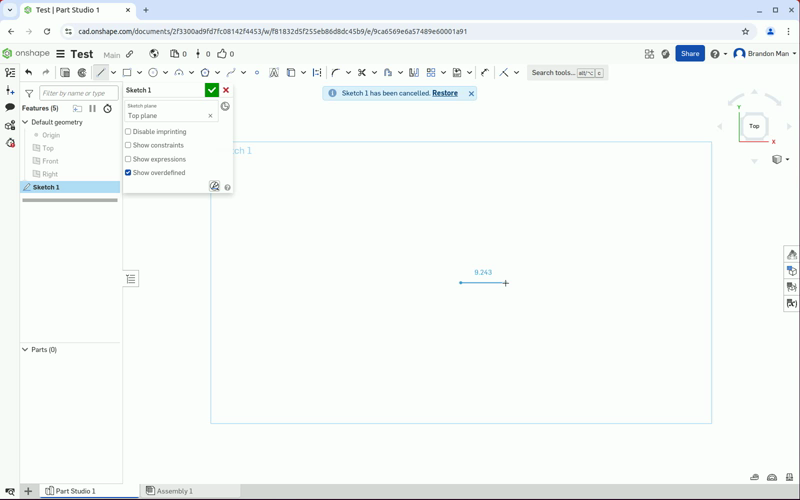
key_down(shift)
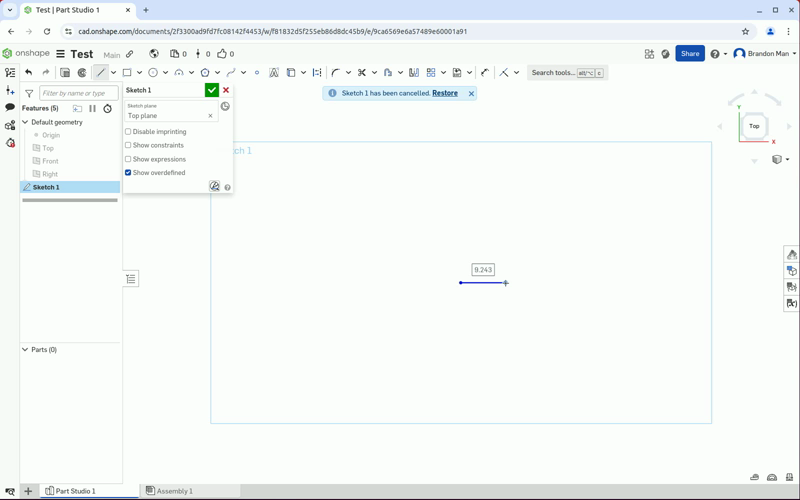
mouse_move(573, 282)
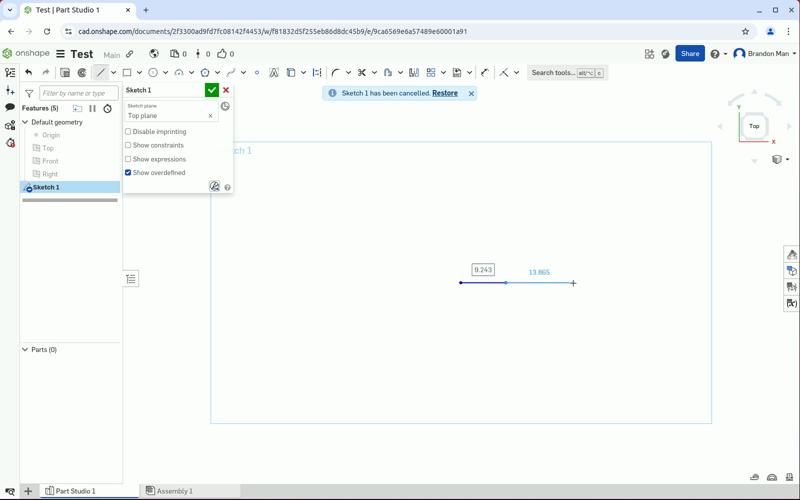
click(573, 282)
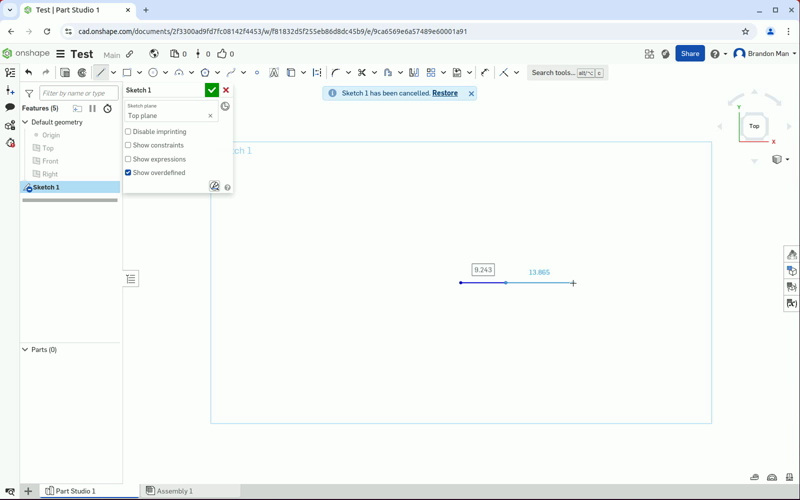
key_up(shift)
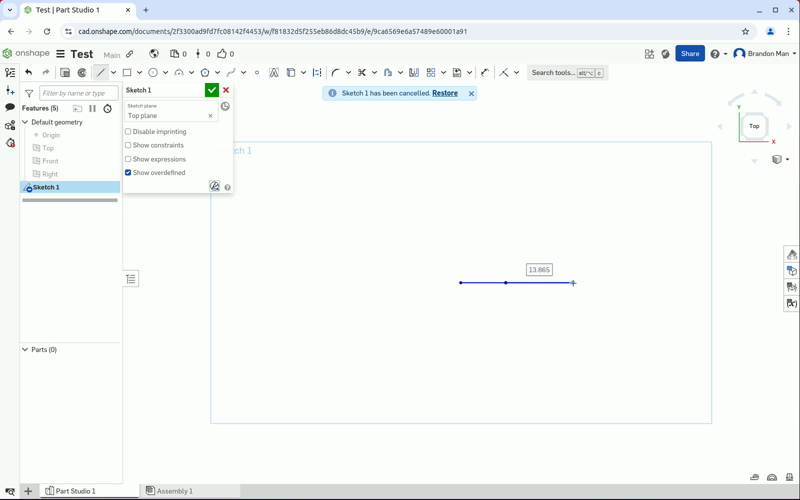
key_down(shift)
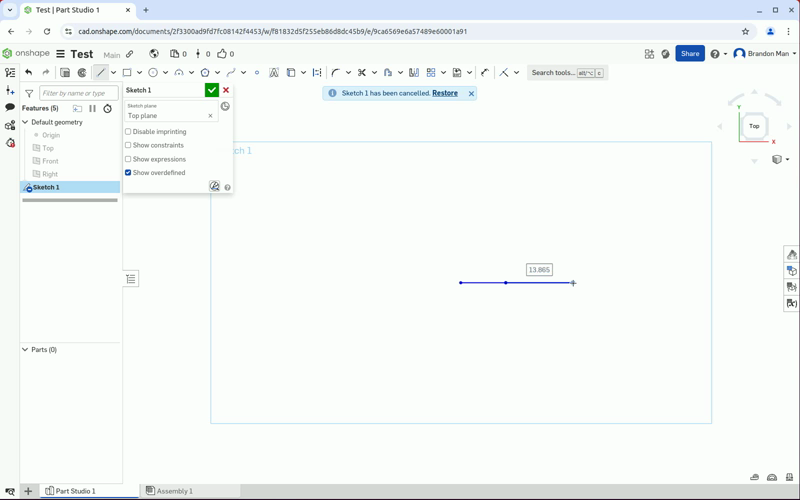
mouse_move(573, 170)
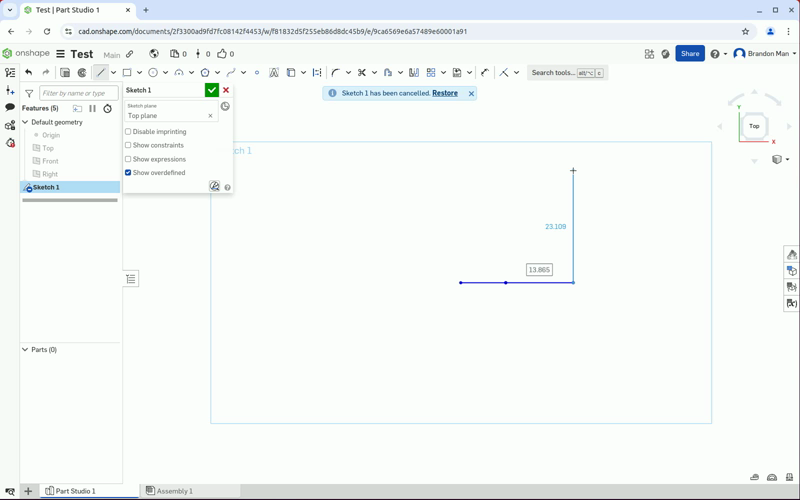
click(573, 170)
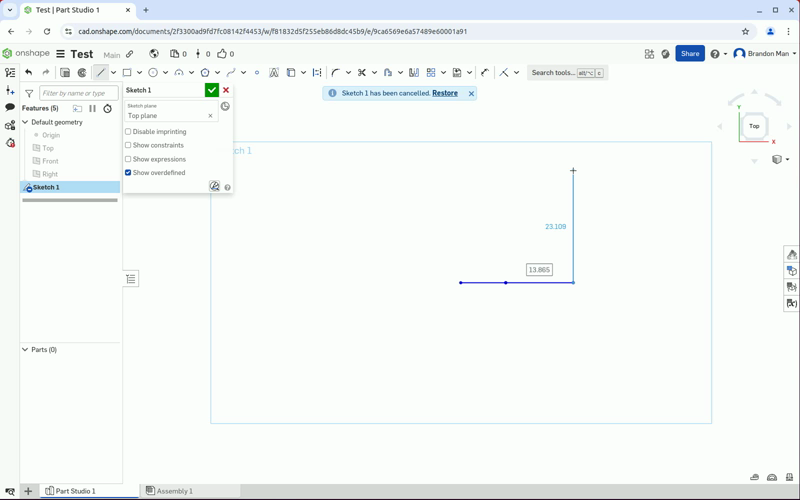
key_up(shift)
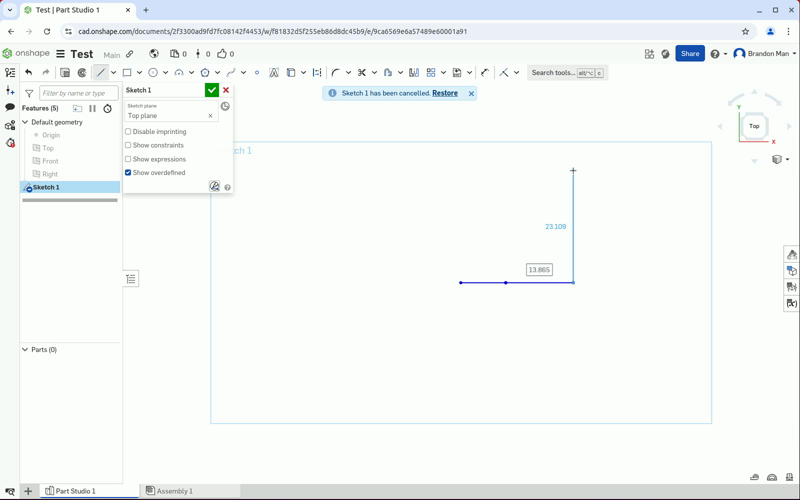
key_down(shift)
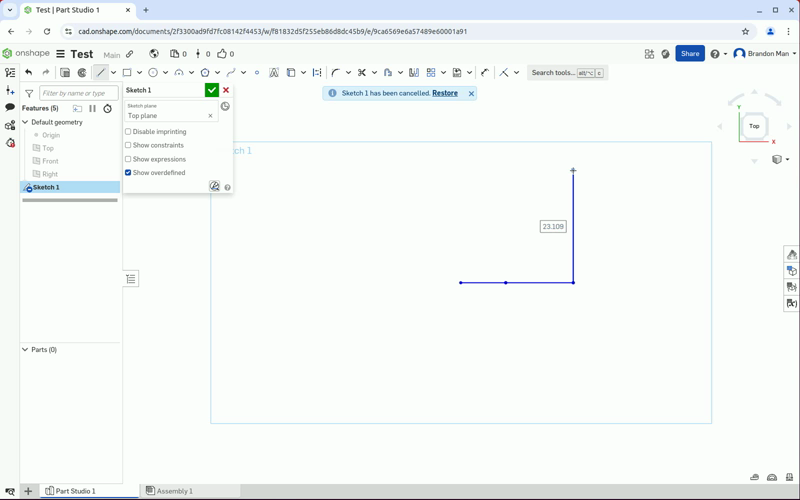
mouse_move(460, 170)
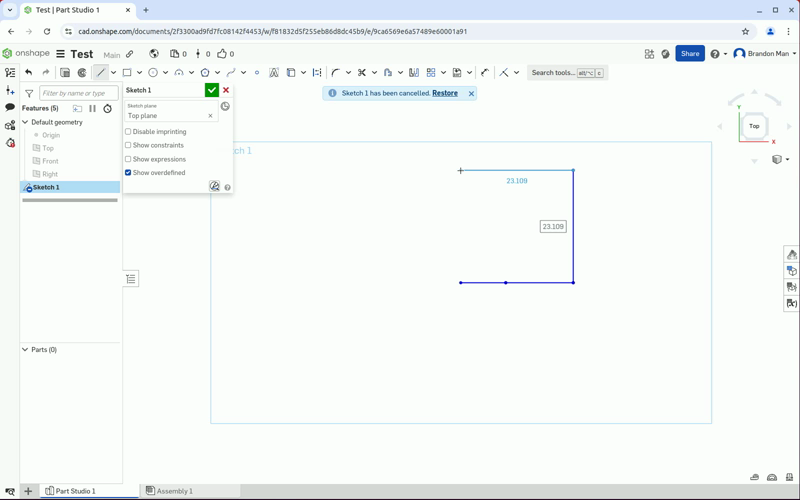
click(460, 170)
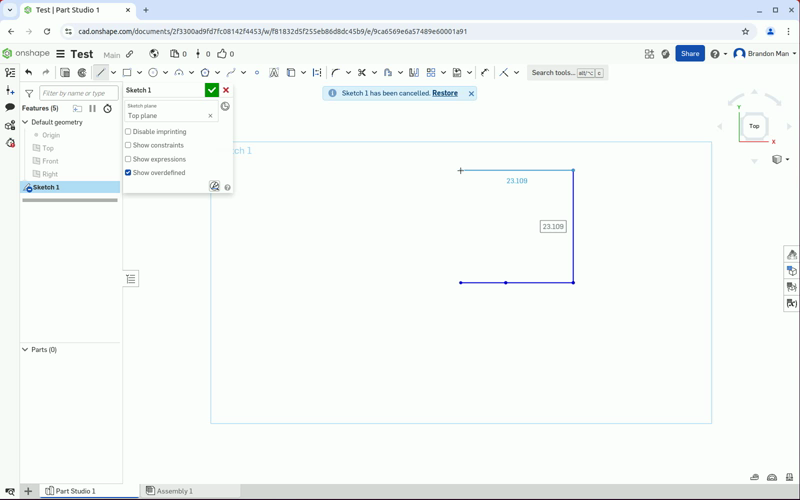
key_up(shift)
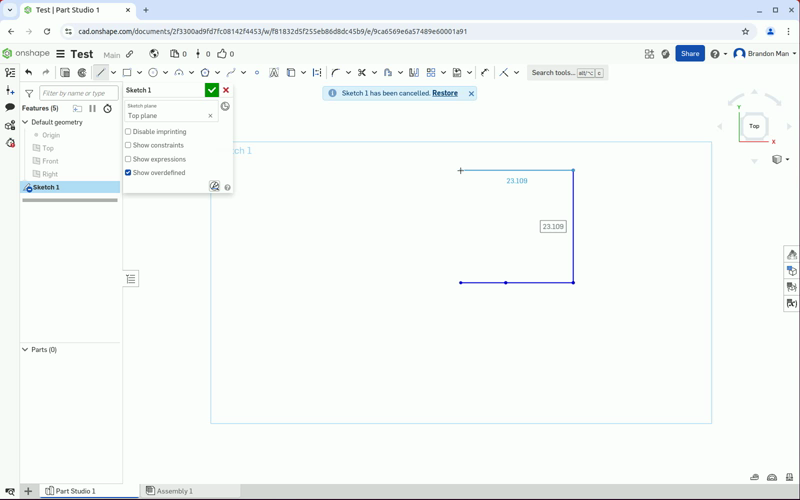
key_down(shift)
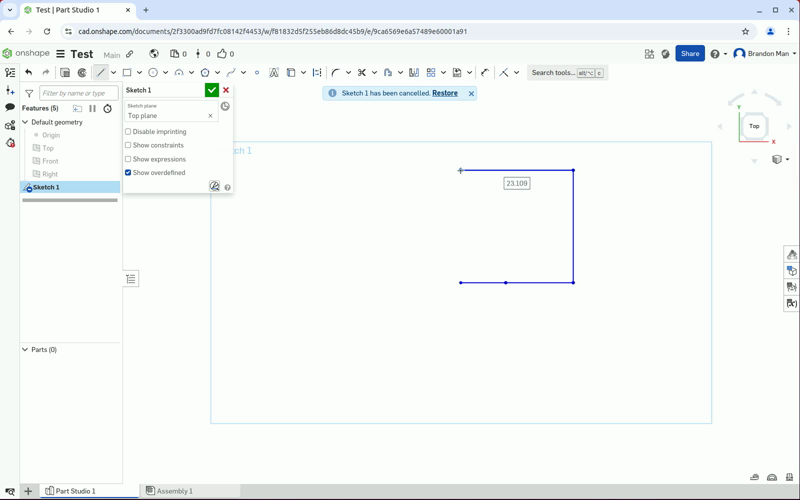
mouse_move(460, 282)
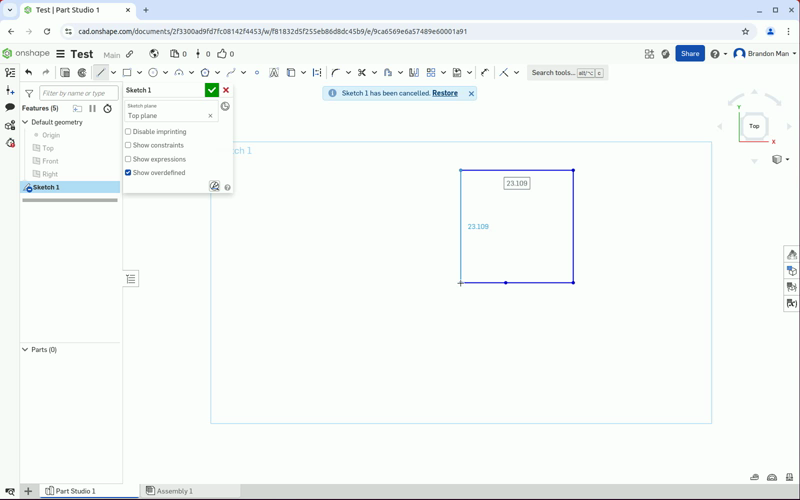
key_up(shift)
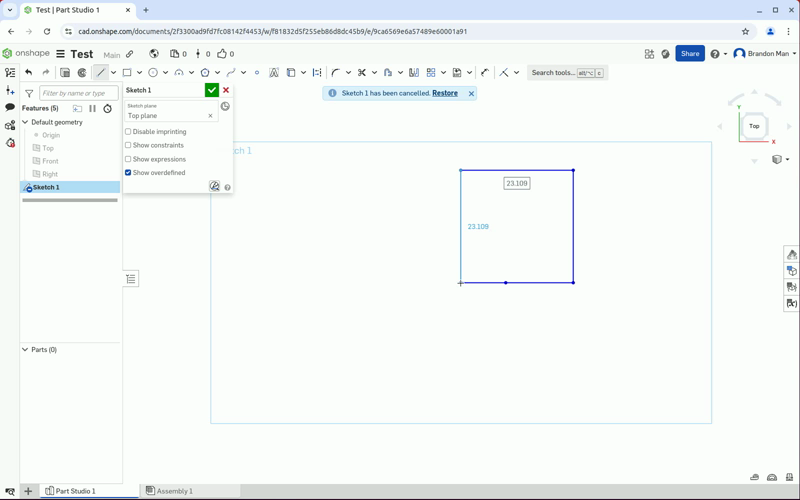
click(460, 282)
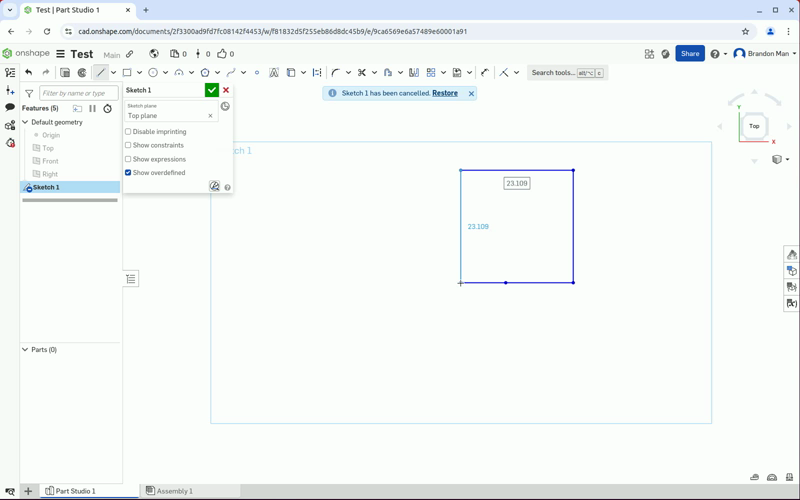
key(esc)
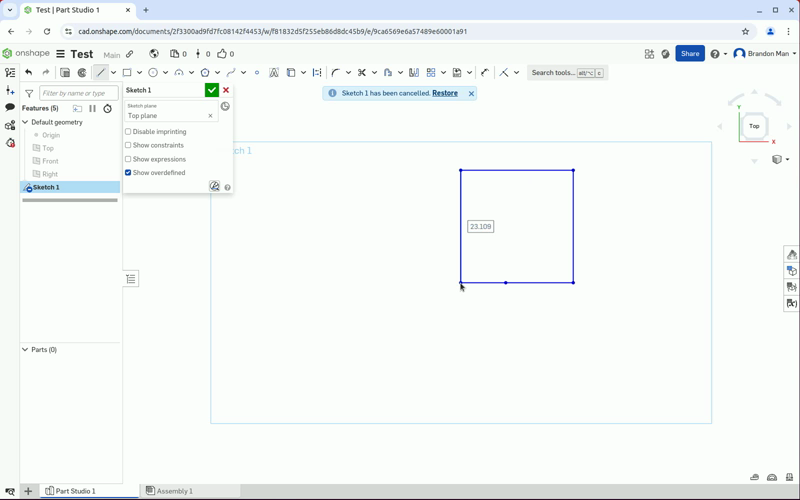
mouse_move(510, 273)
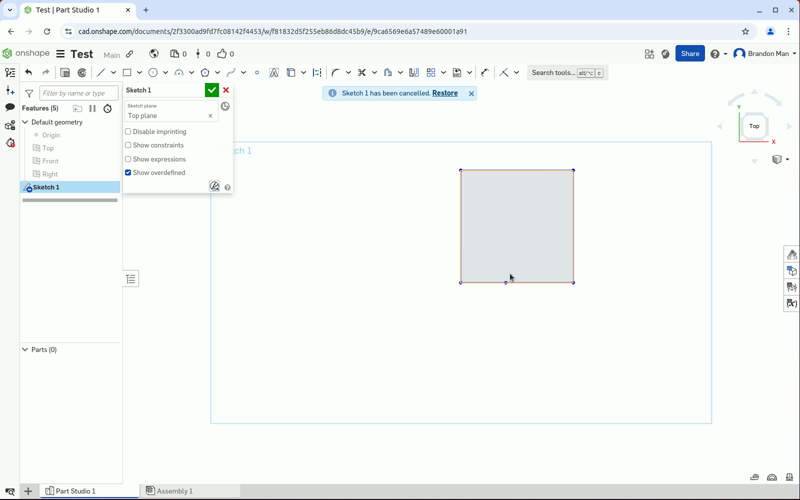
click(510, 273)
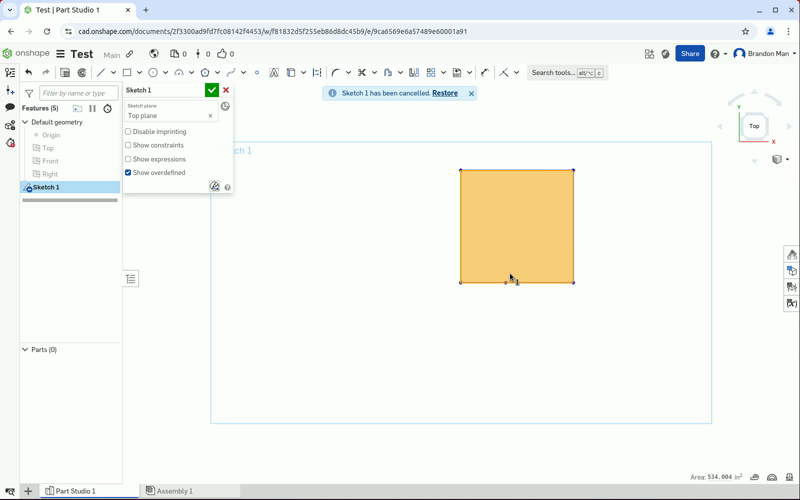
mouse_move(73, 352)
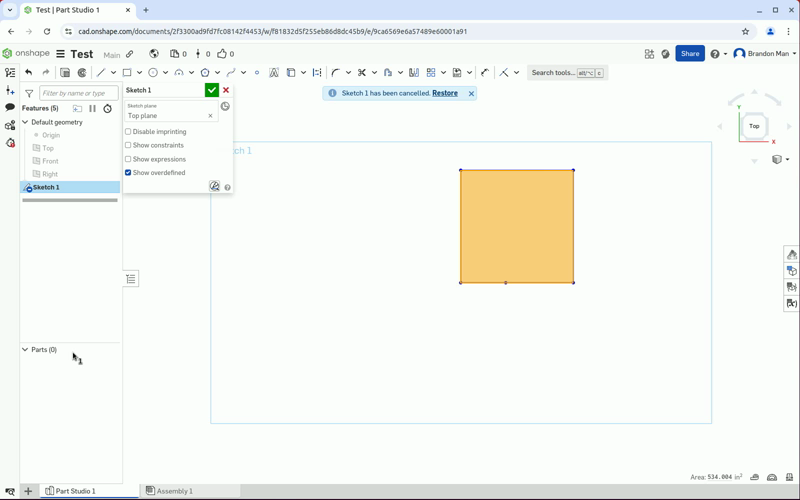
key(shift+y)
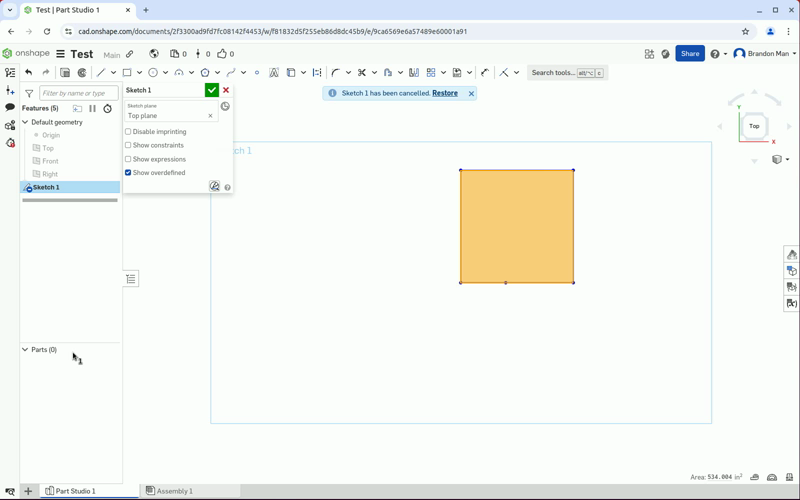
key(shift+e)
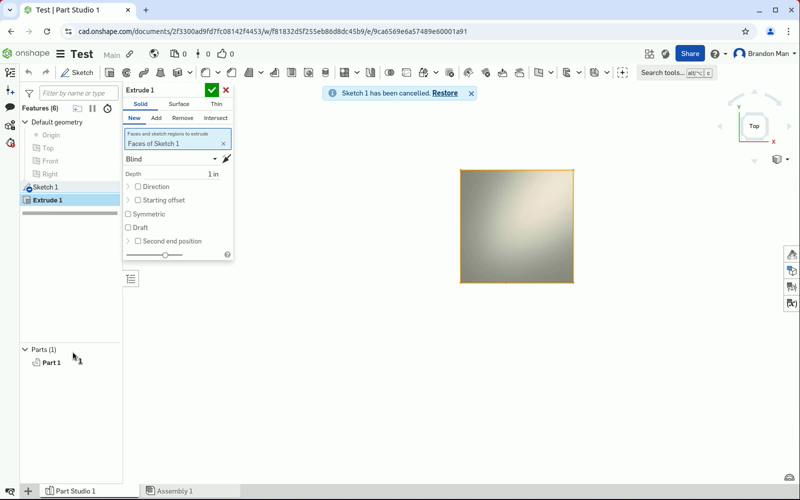
mouse_move(143, 106)
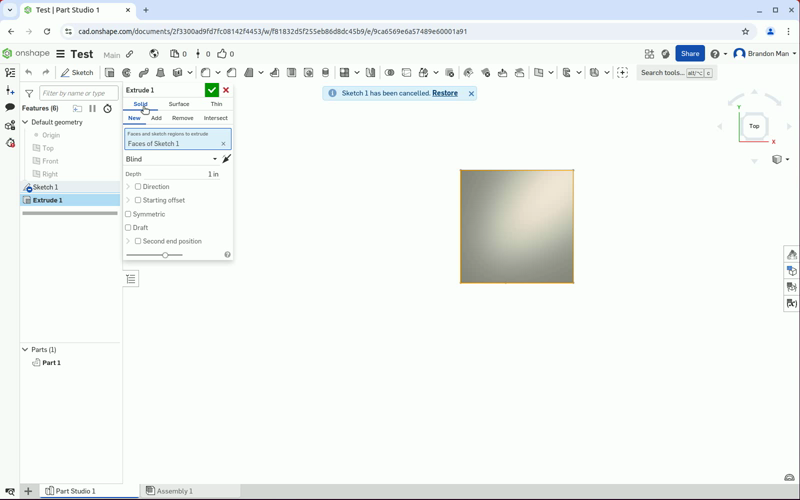
click(143, 106)
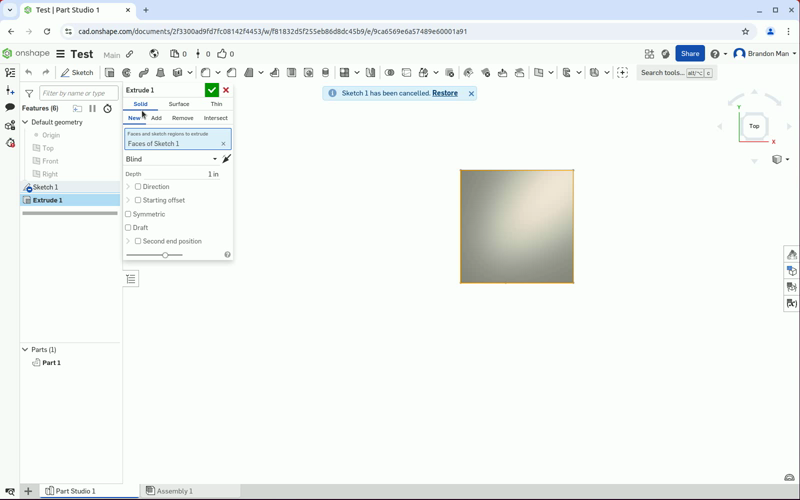
mouse_move(137, 120)
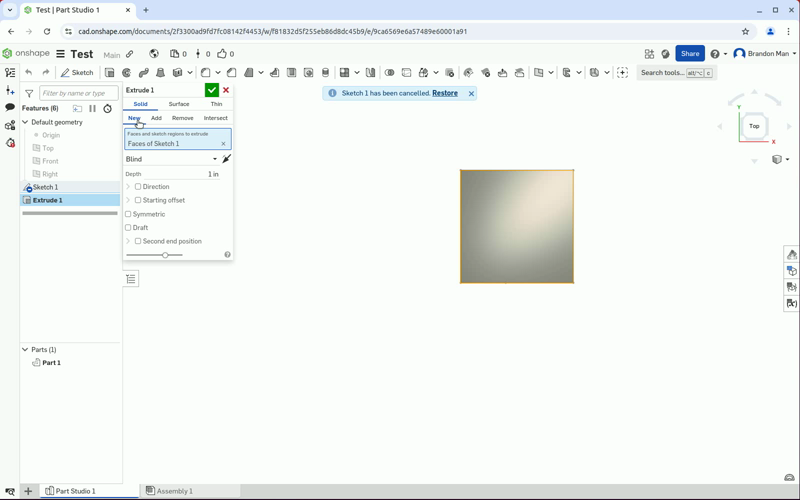
click(137, 120)
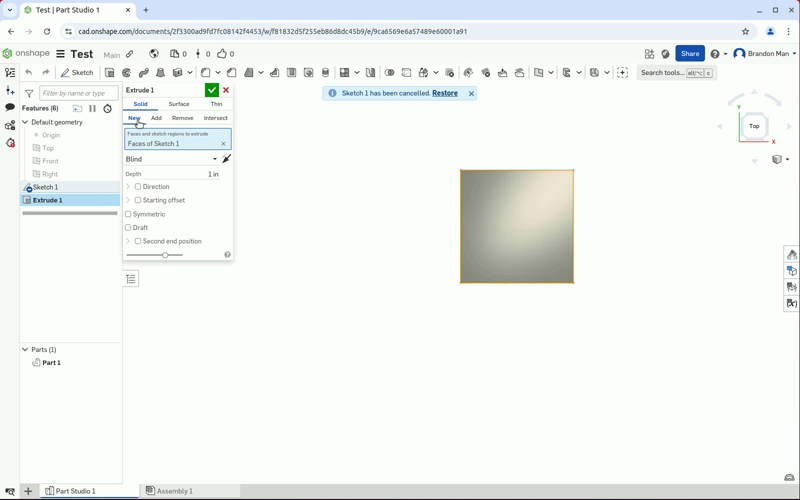
key(tab, 4)
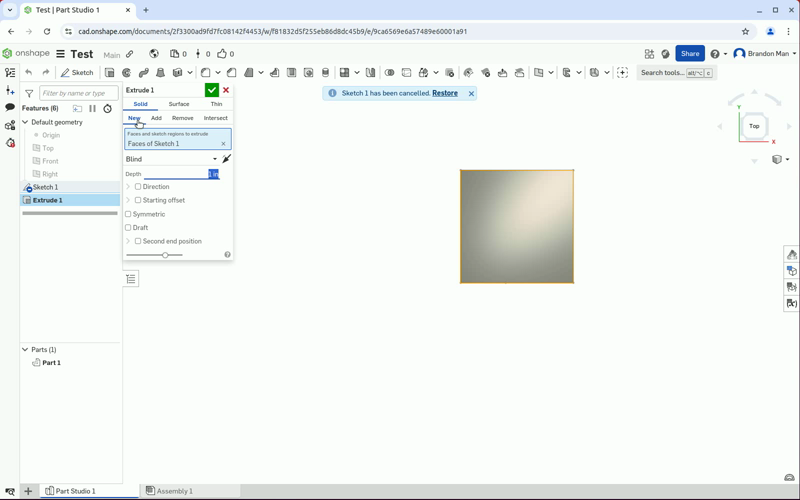
text(3.611)
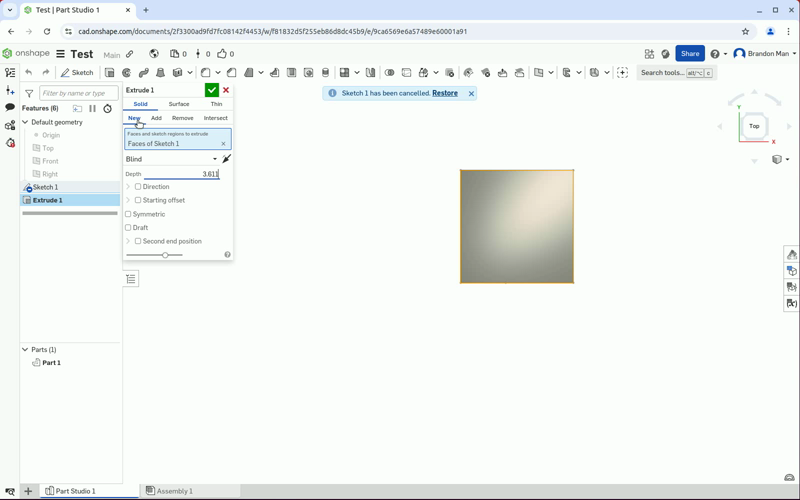
key(enter)
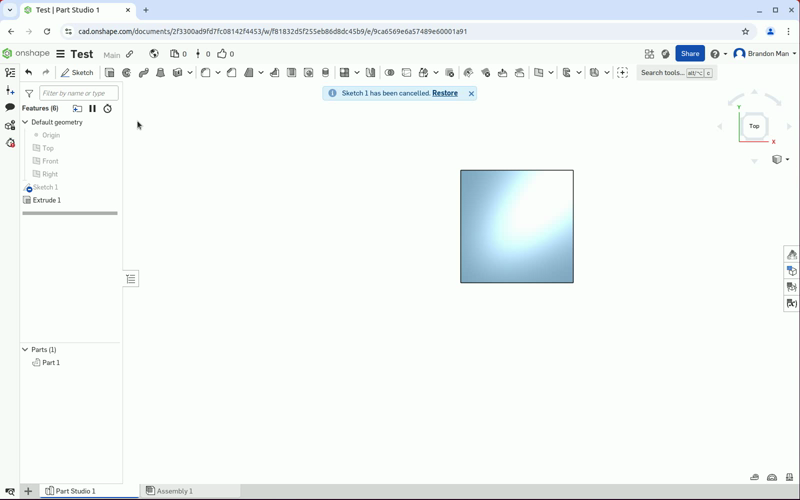
key(shift+h)
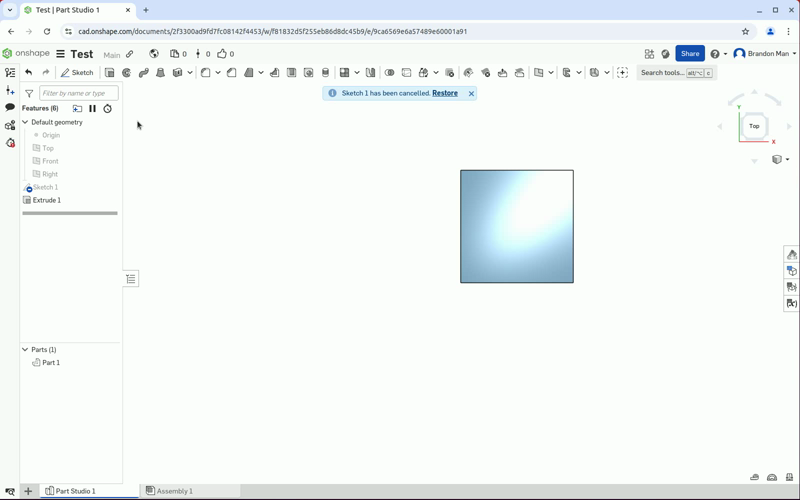
key(shift+h)
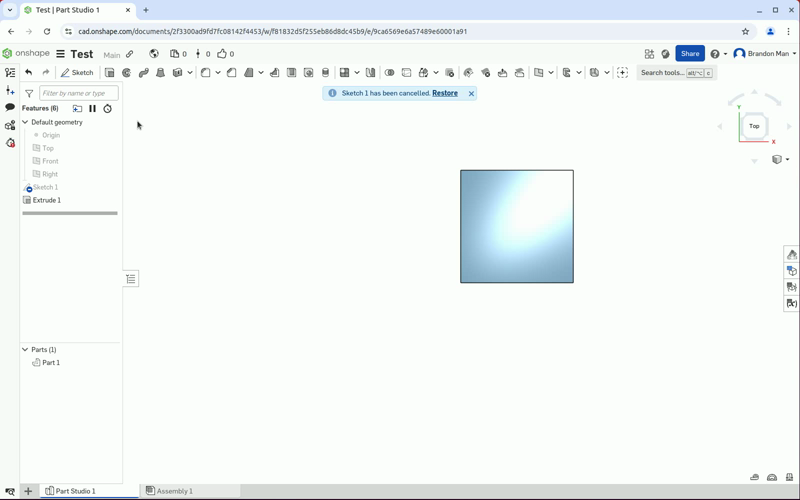
mouse_move(73, 189)
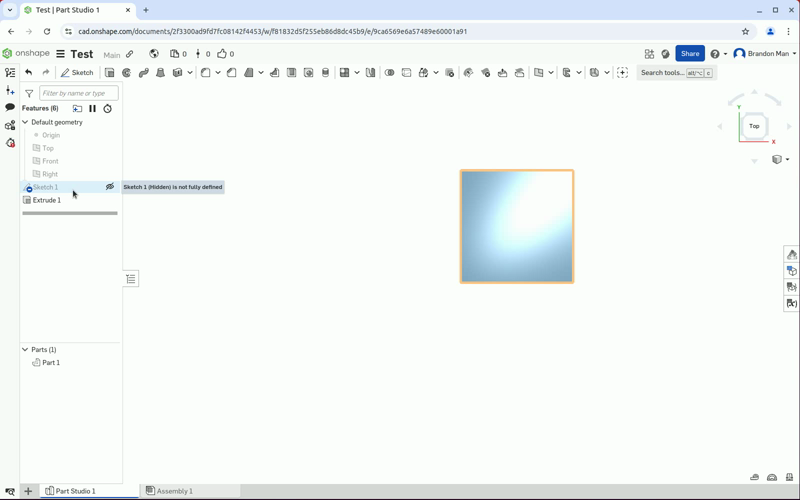
click(73, 189)
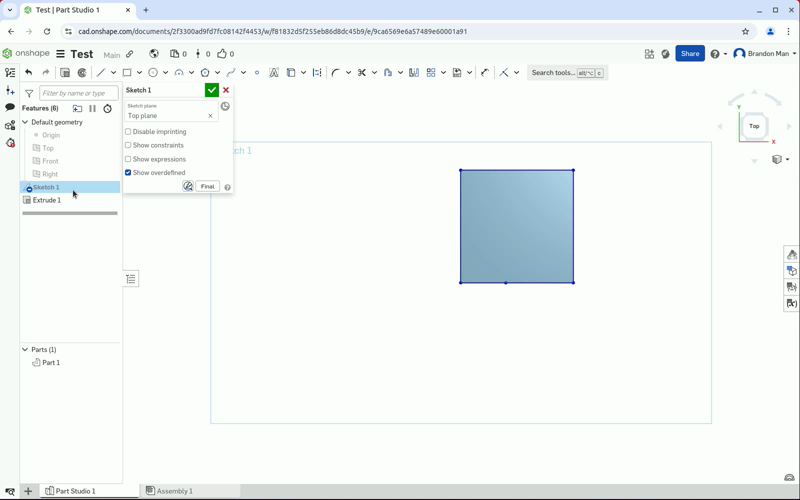
mouse_move(229, 92)
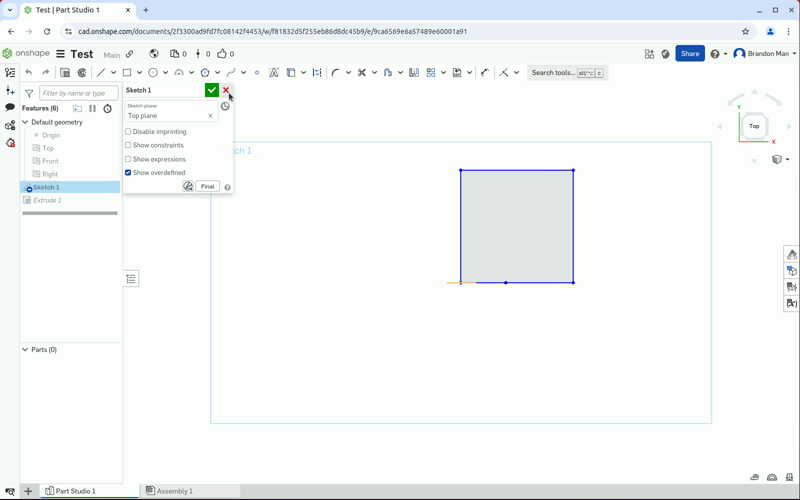
click(229, 92)
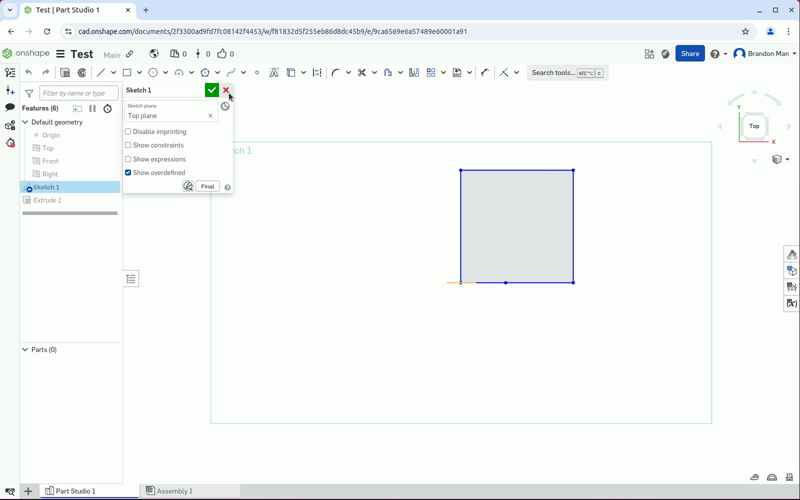
key(shift+s)
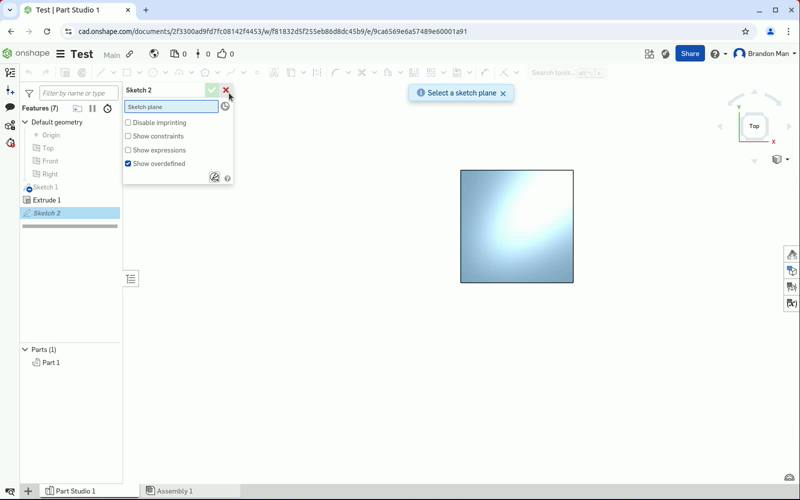
mouse_move(73, 150)
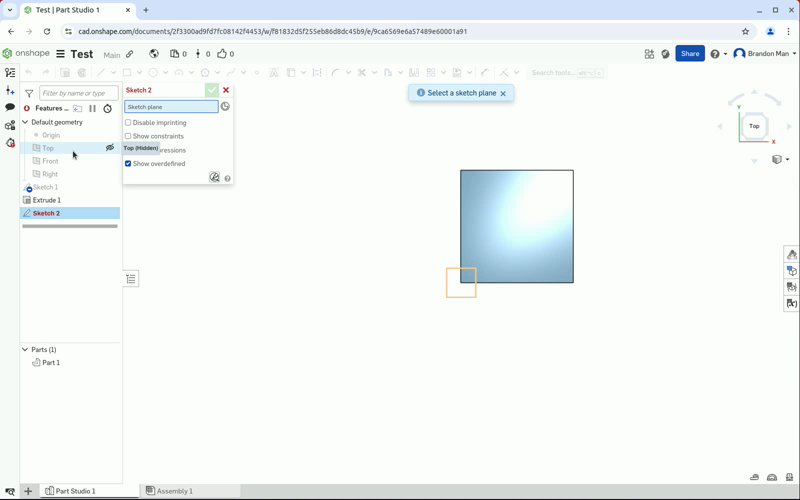
click(73, 150)
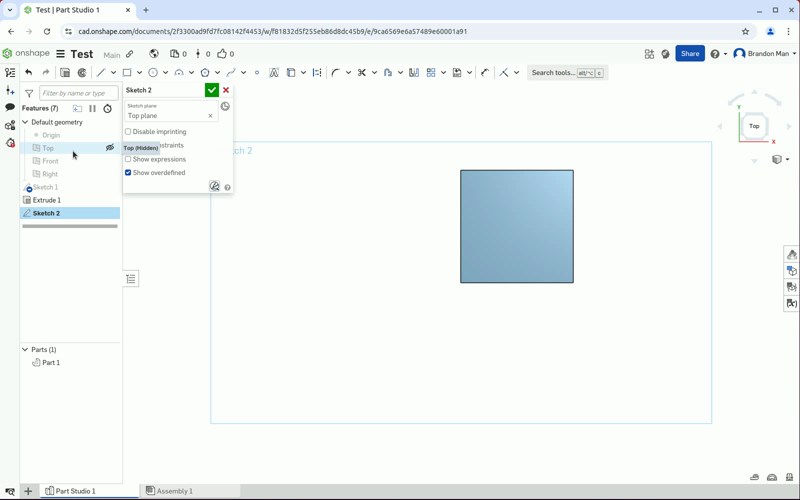
mouse_move(73, 352)
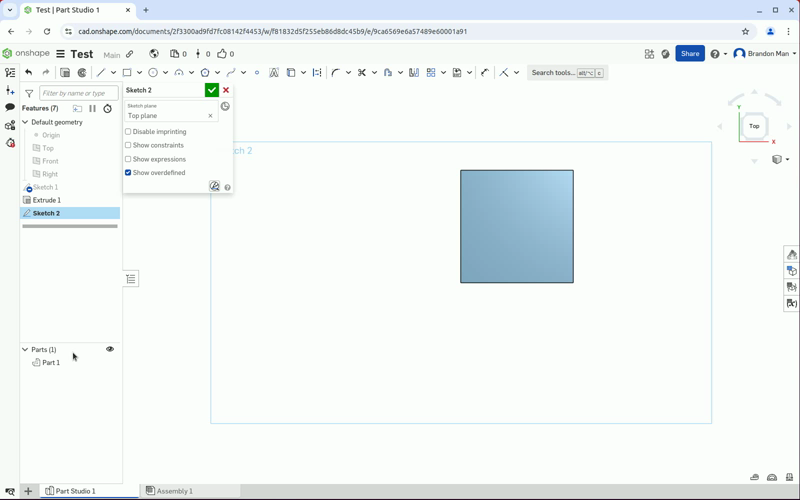
key(y)
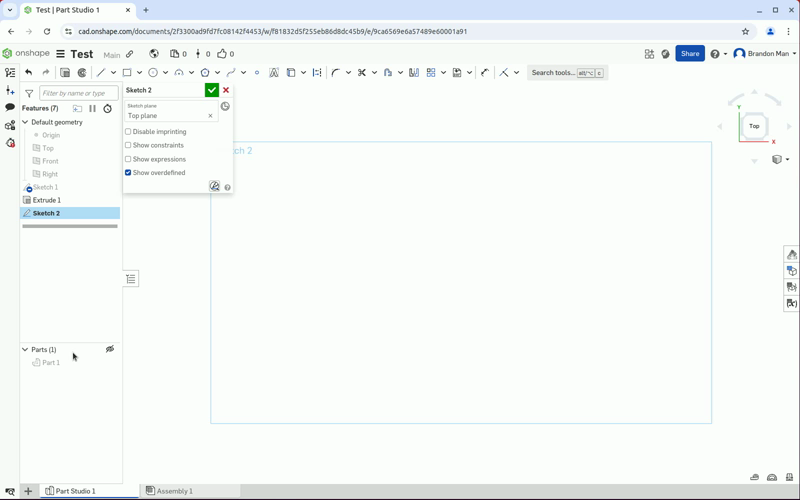
key(l)
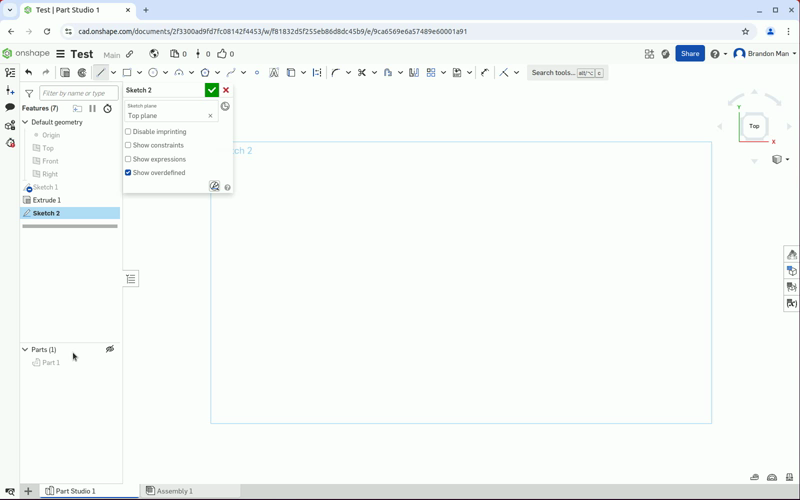
key_down(shift)
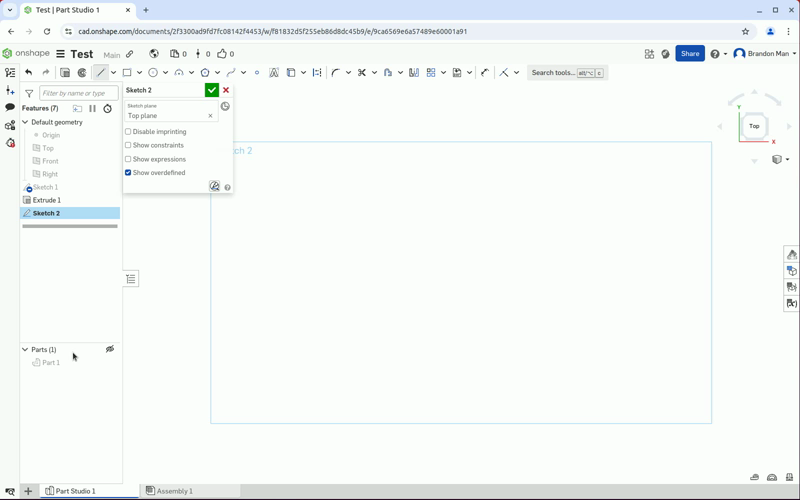
mouse_move(460, 373)
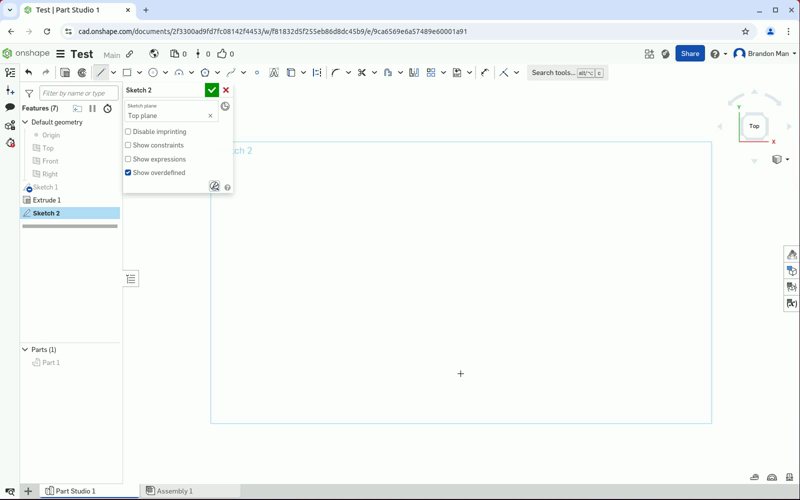
click(460, 373)
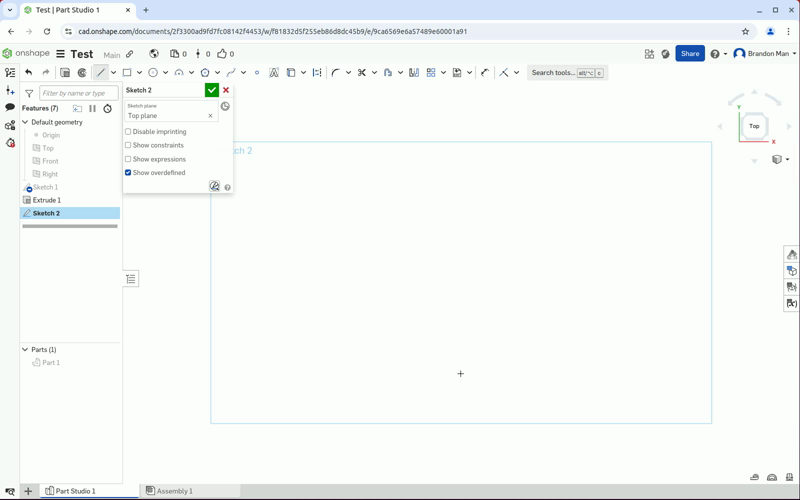
key_up(shift)
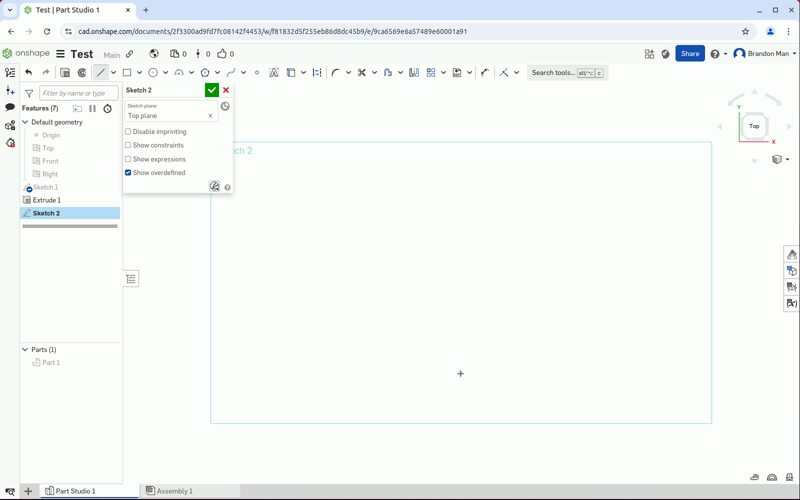
key_down(shift)
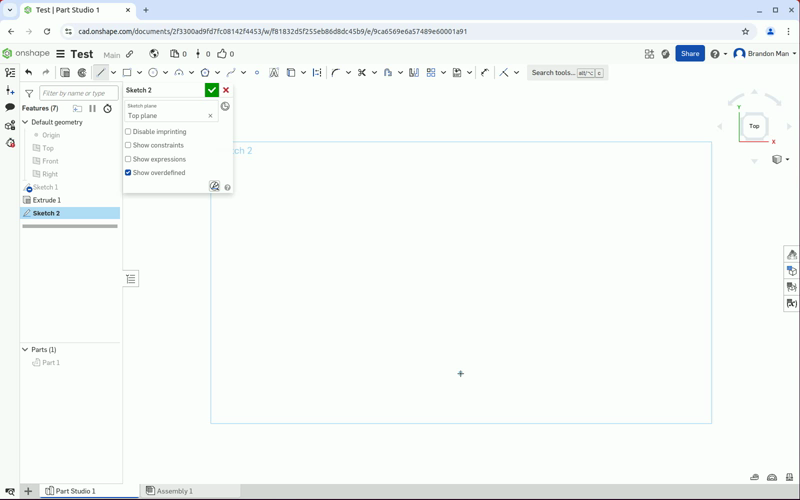
mouse_move(490, 373)
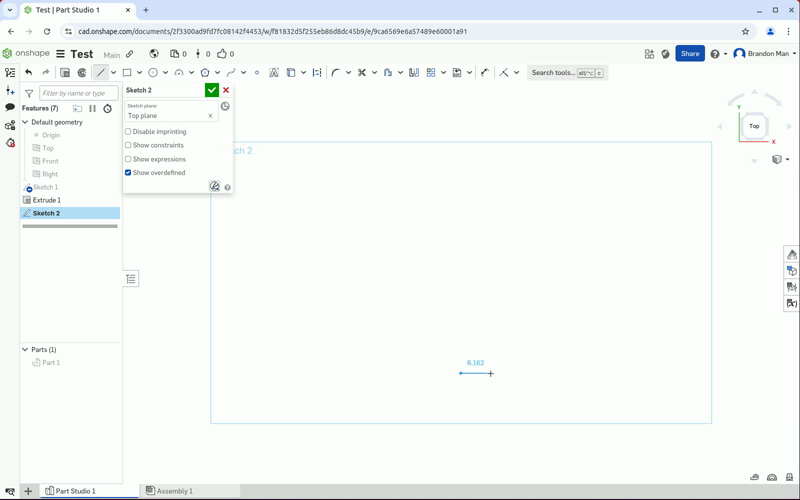
mouse_move(506, 373)
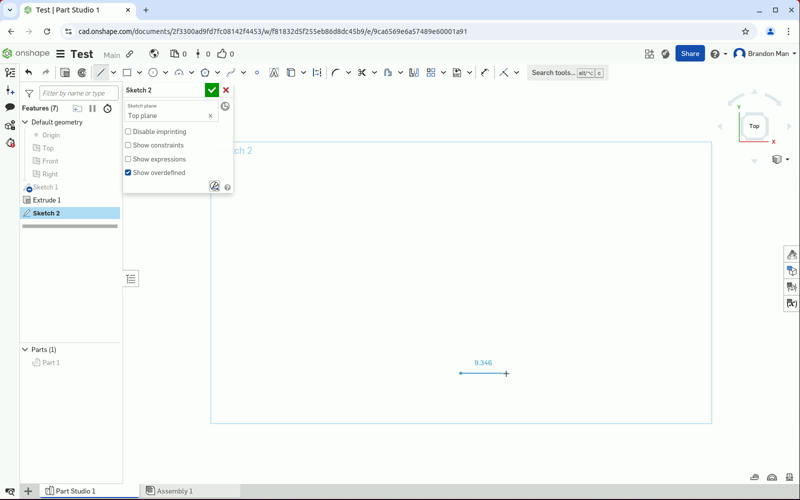
click(506, 373)
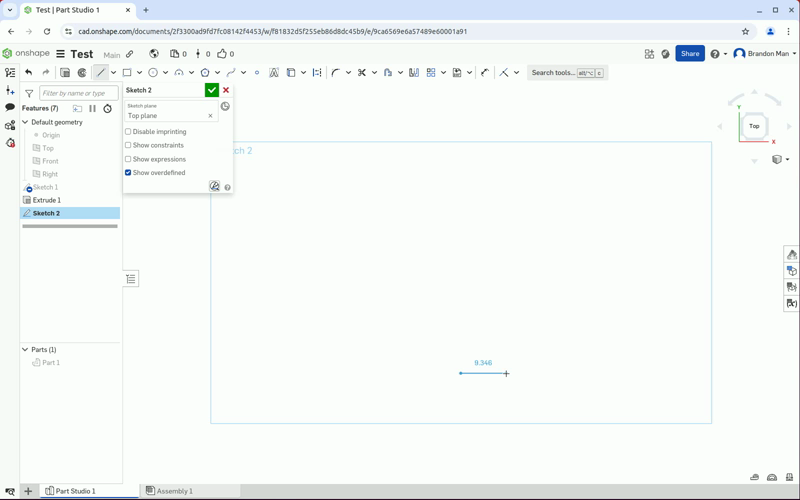
key_up(shift)
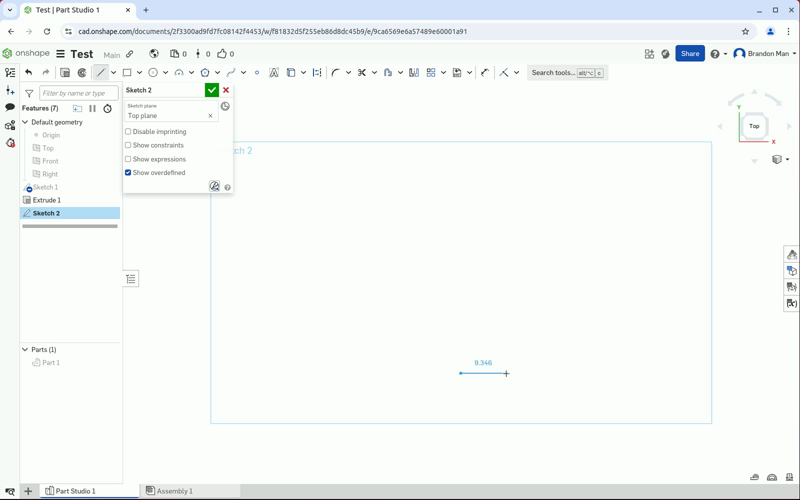
key_down(shift)
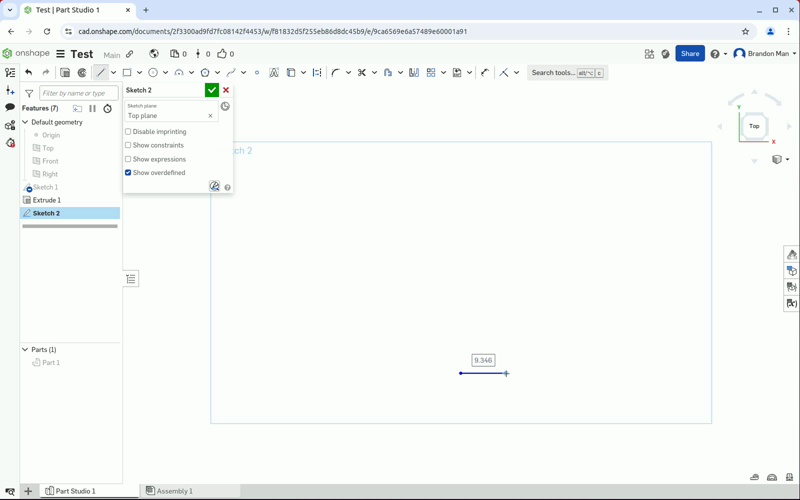
mouse_move(506, 282)
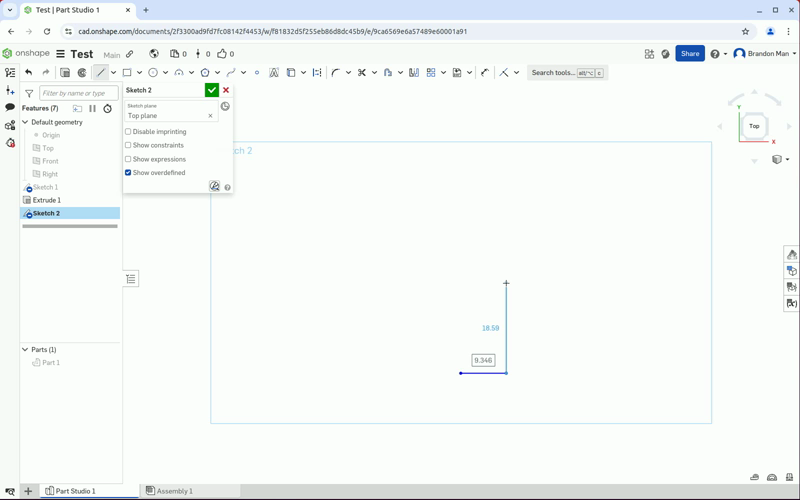
click(506, 282)
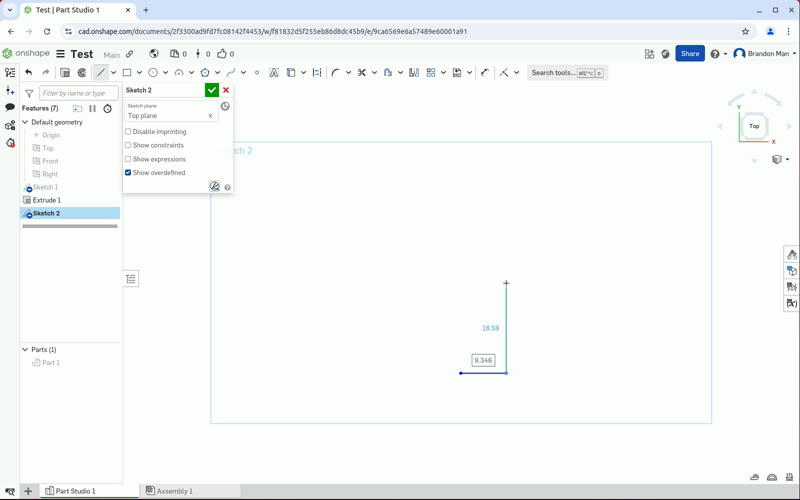
key_up(shift)
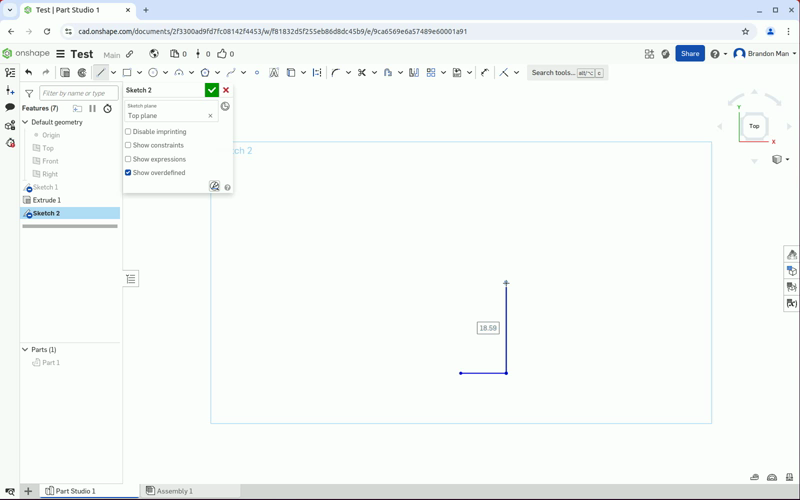
key_down(shift)
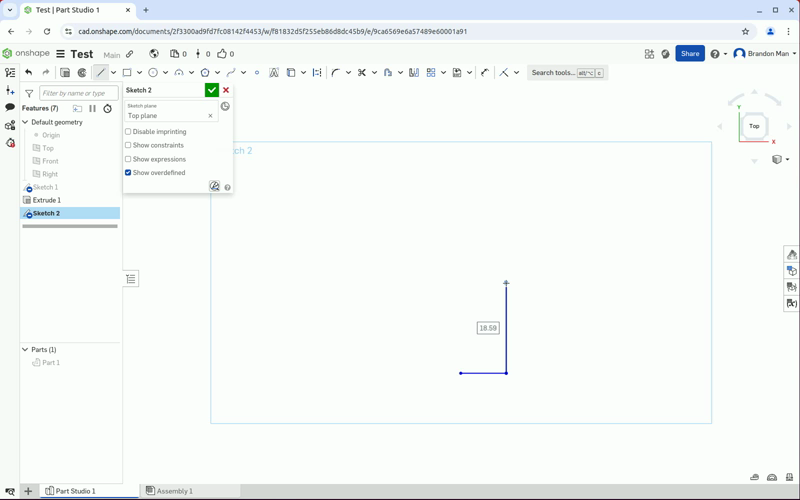
mouse_move(536, 282)
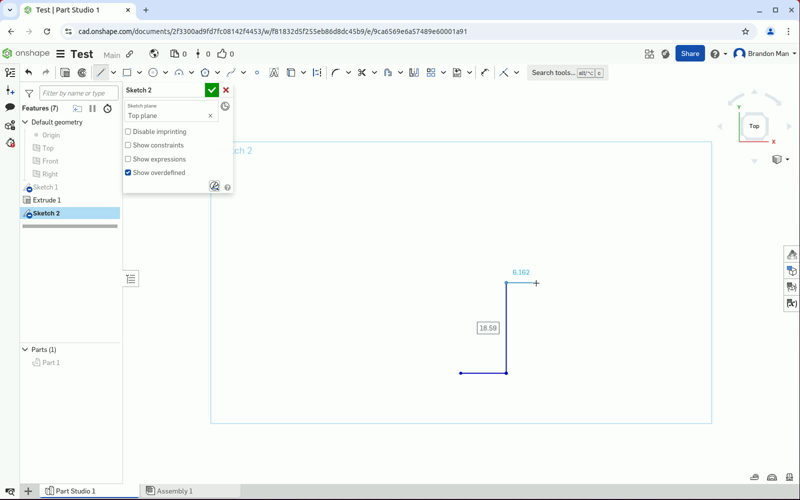
mouse_move(460, 282)
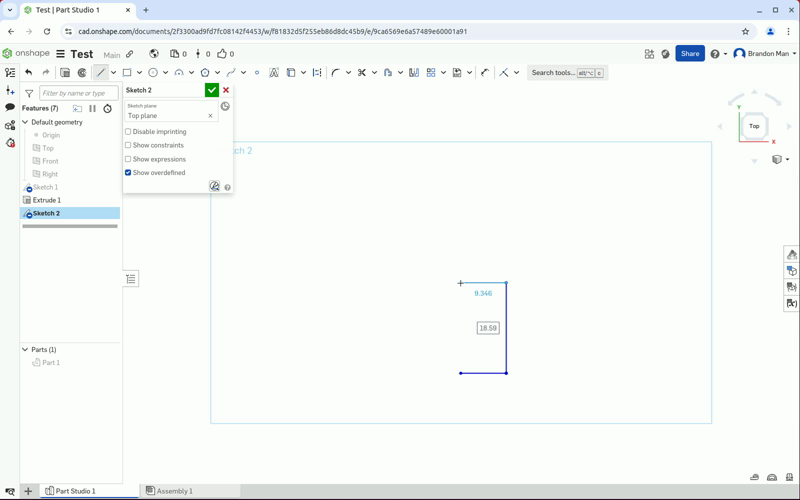
click(460, 282)
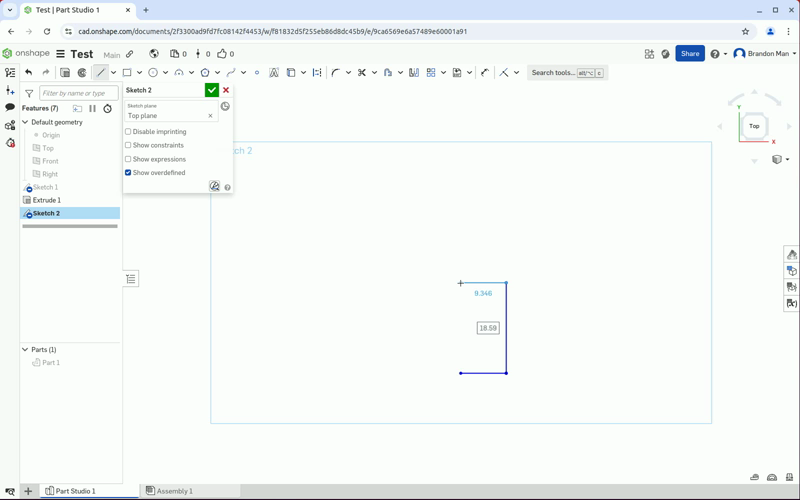
key_up(shift)
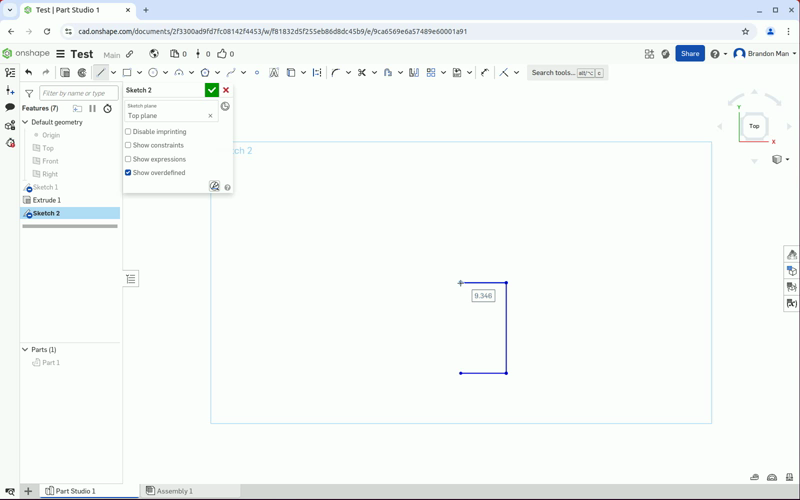
key_down(shift)
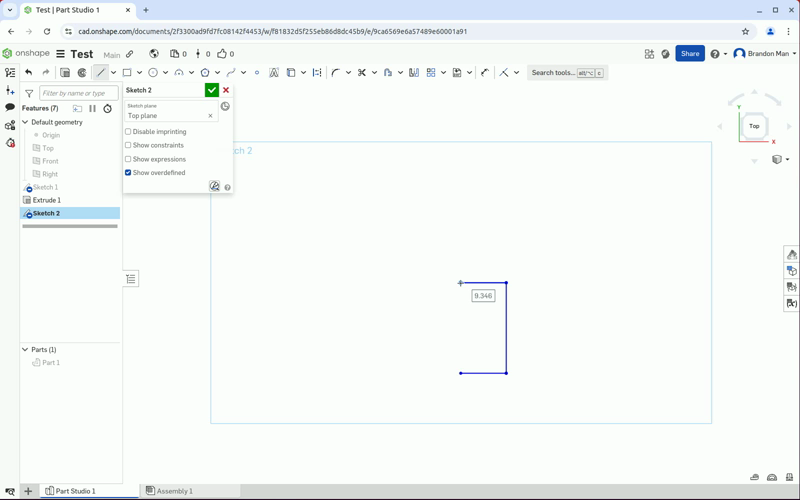
mouse_move(460, 373)
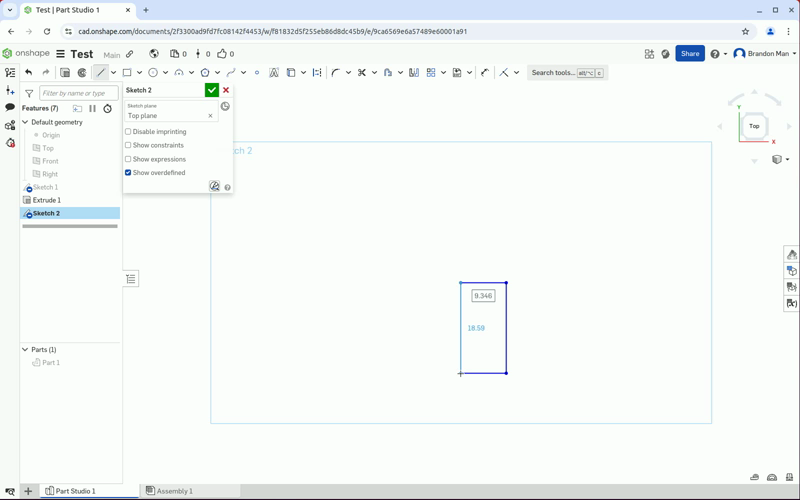
key_up(shift)
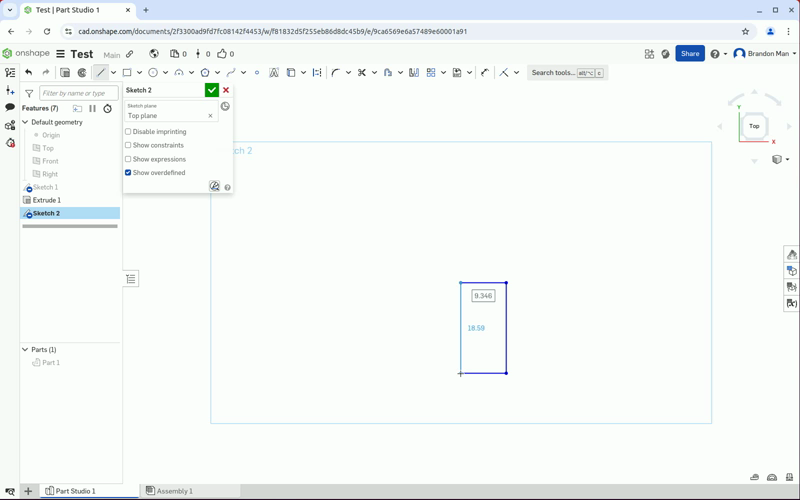
click(460, 373)
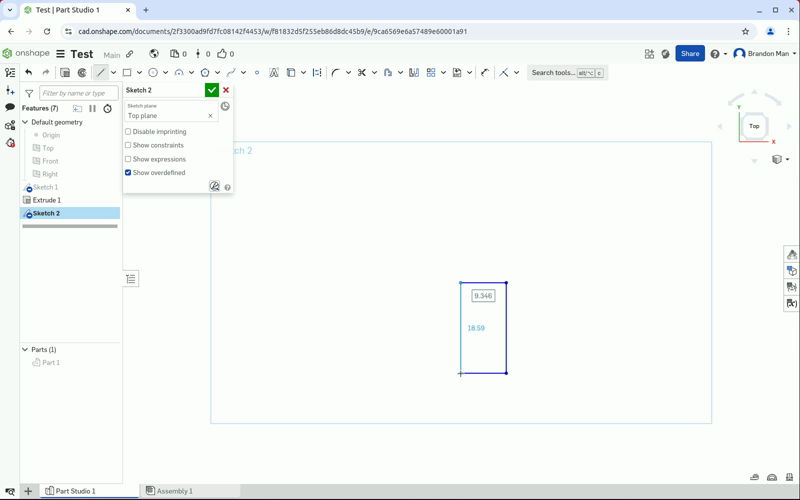
key(esc)
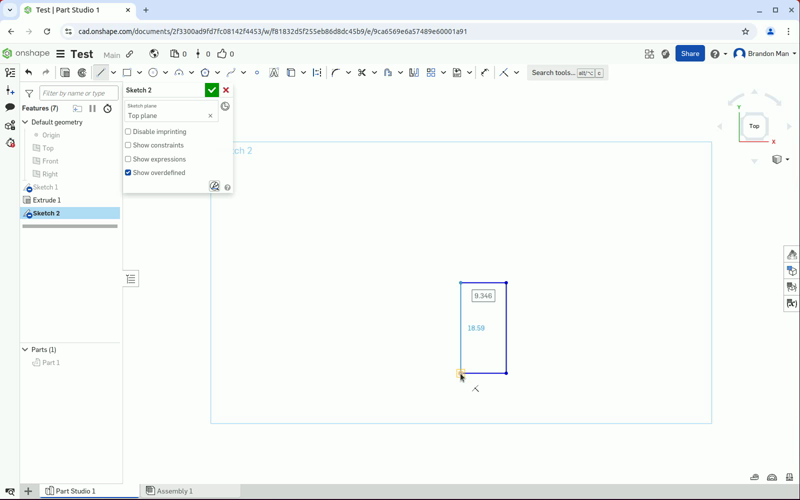
mouse_move(482, 367)
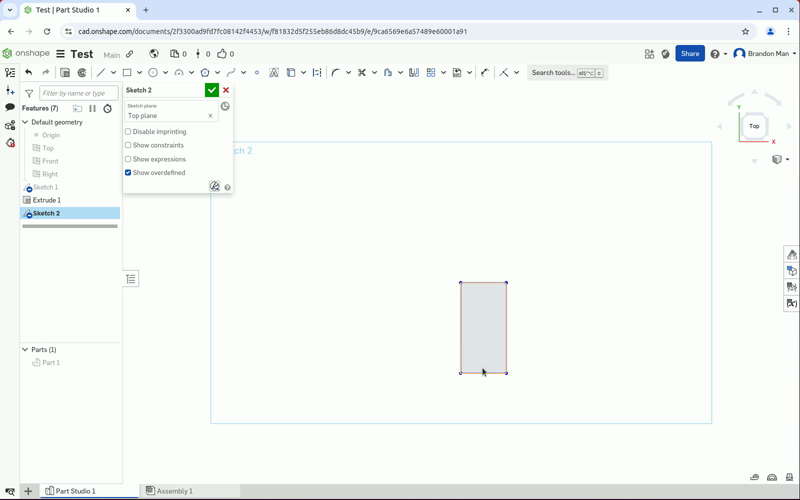
click(482, 367)
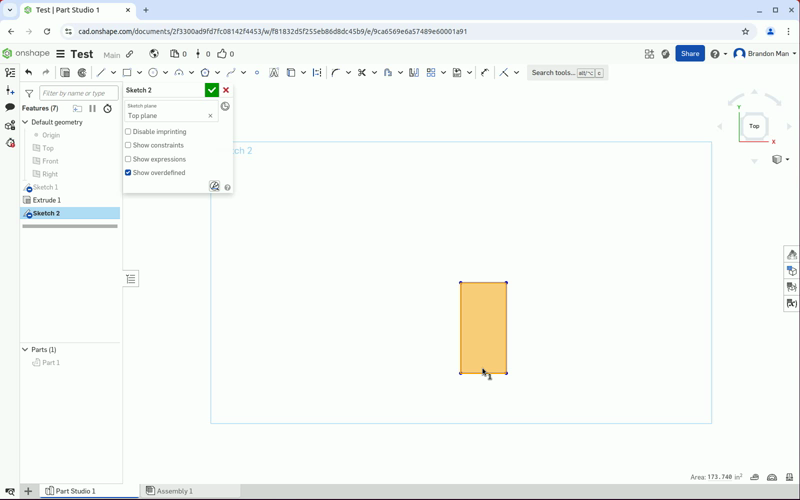
mouse_move(73, 352)
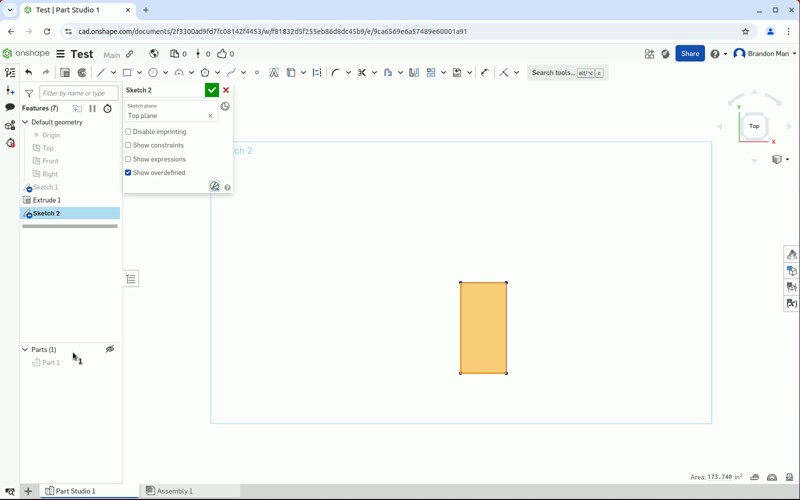
key(shift+y)
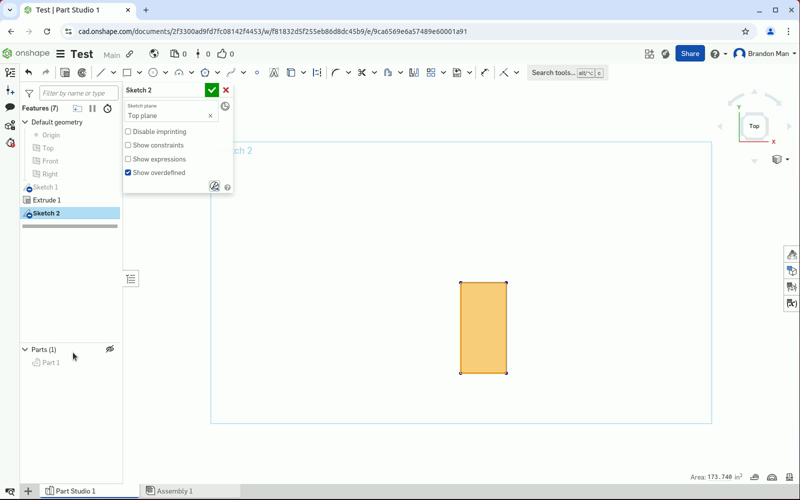
key(shift+e)
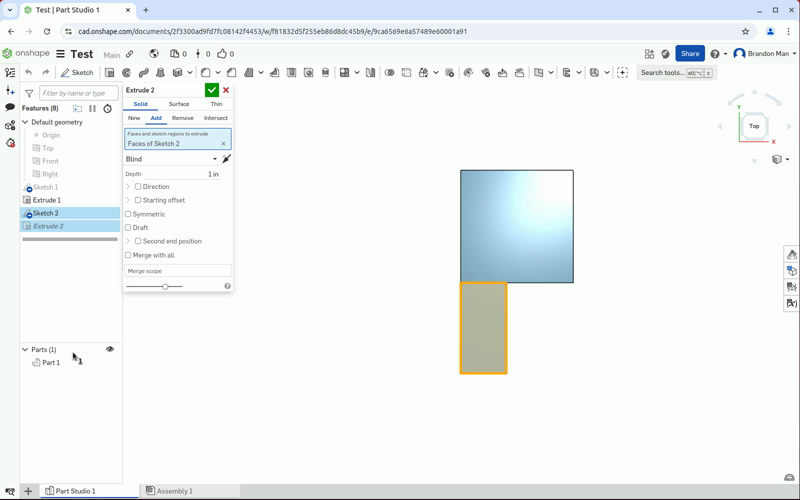
mouse_move(143, 106)
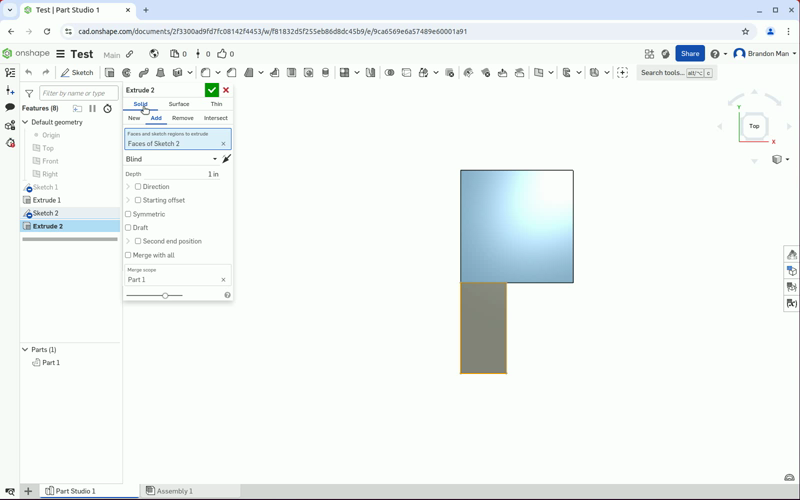
click(143, 106)
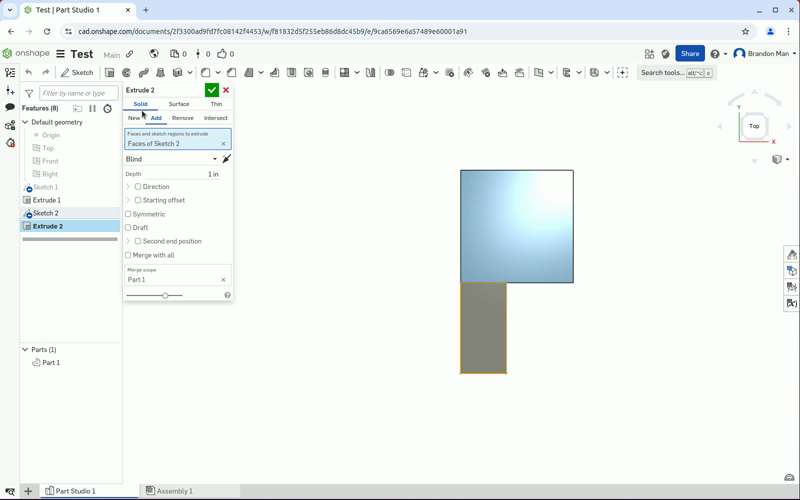
mouse_move(137, 120)
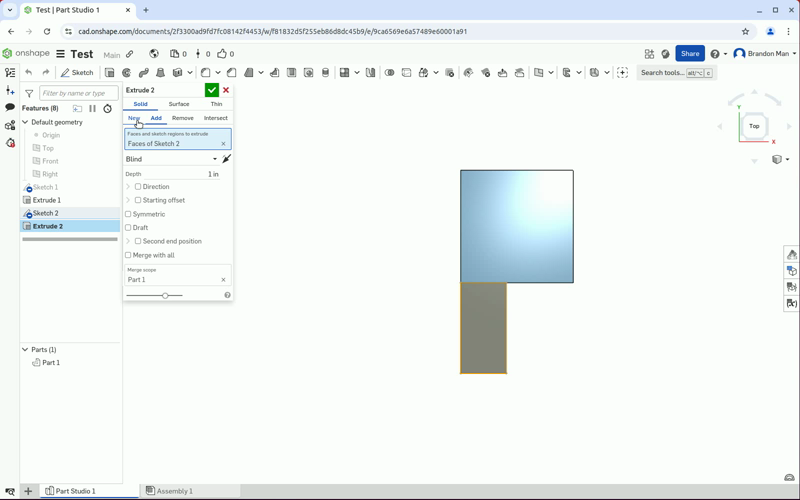
click(137, 120)
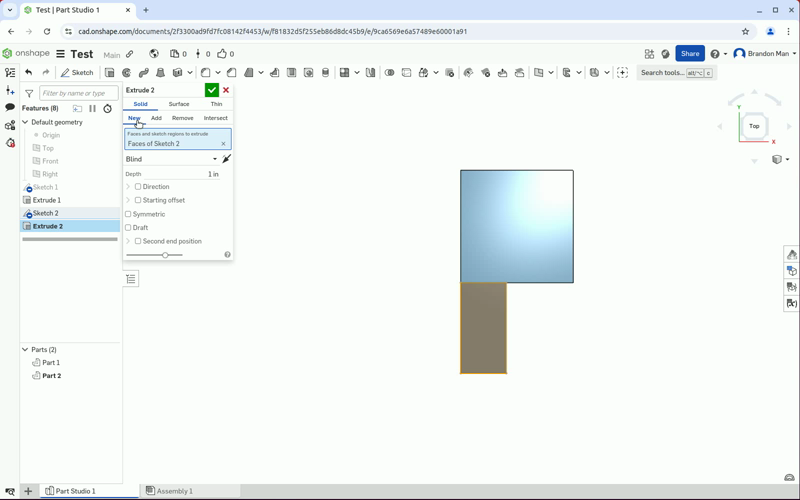
key(tab, 4)
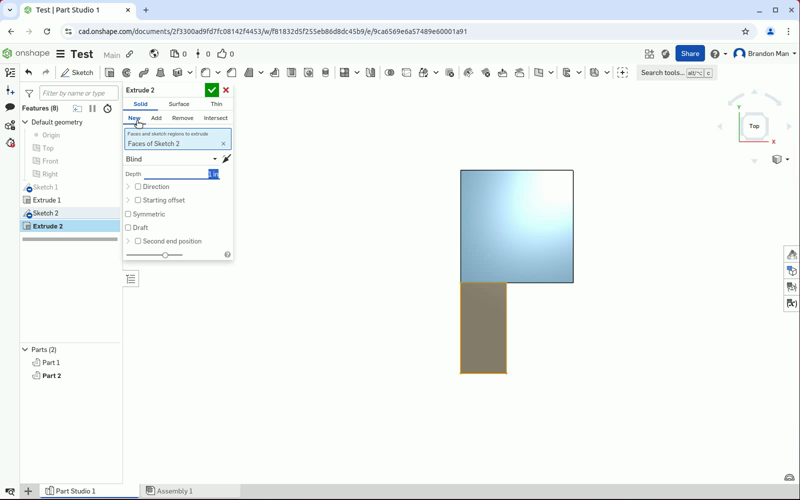
text(3.611)
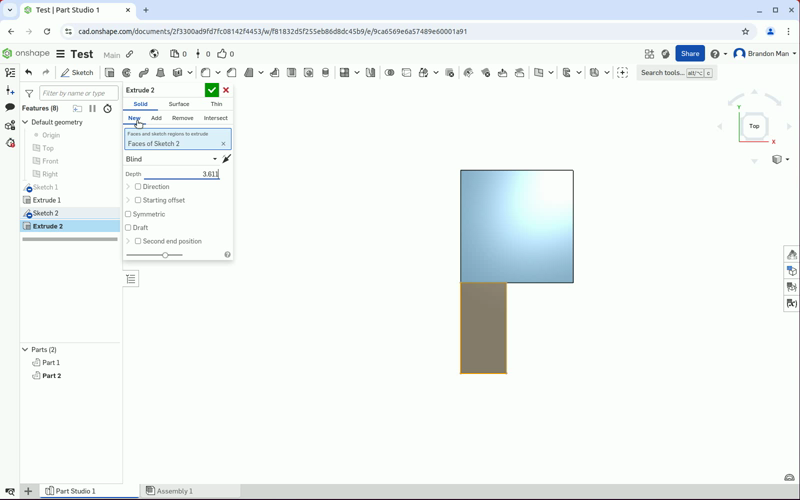
key(enter)
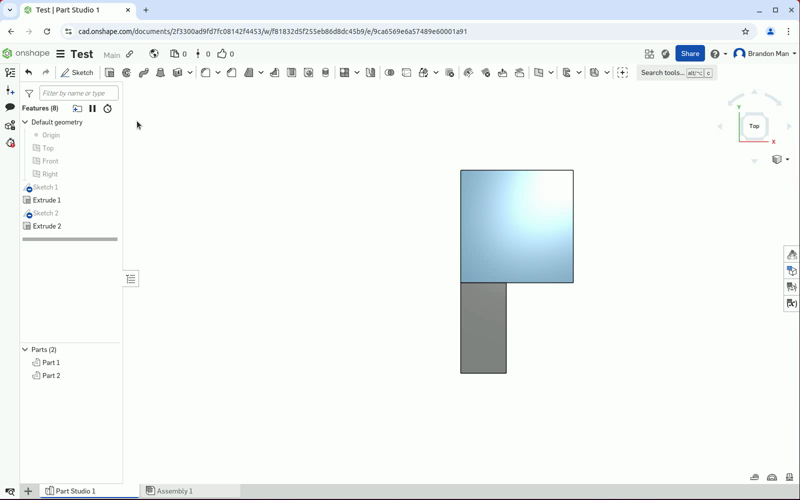
key(shift+h)
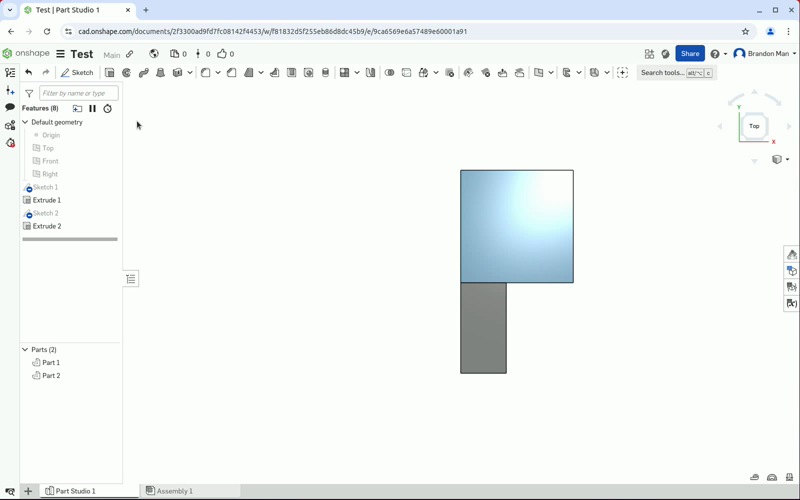
key(shift+h)
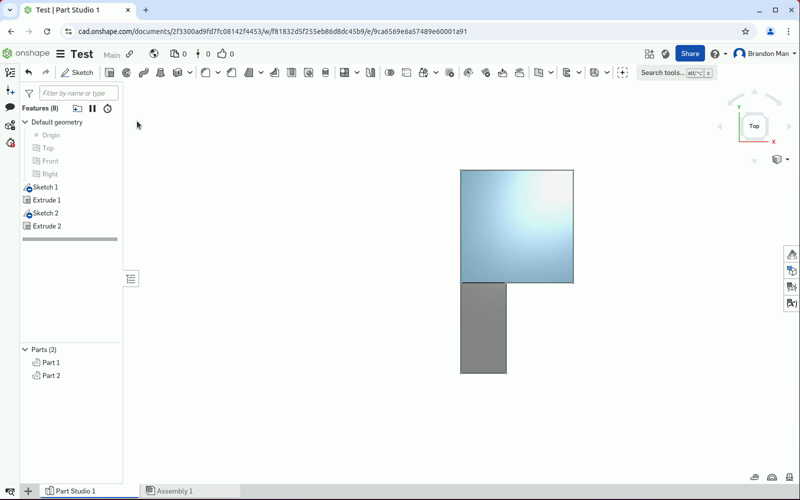
key(shift+7)
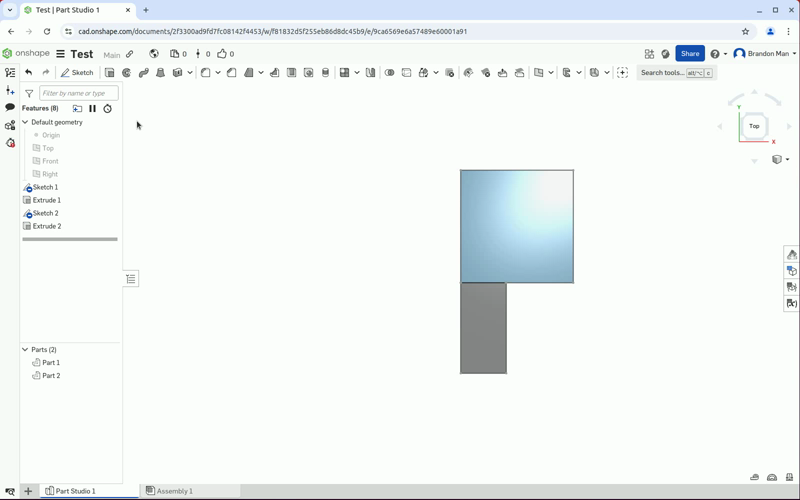
key(up, 3)
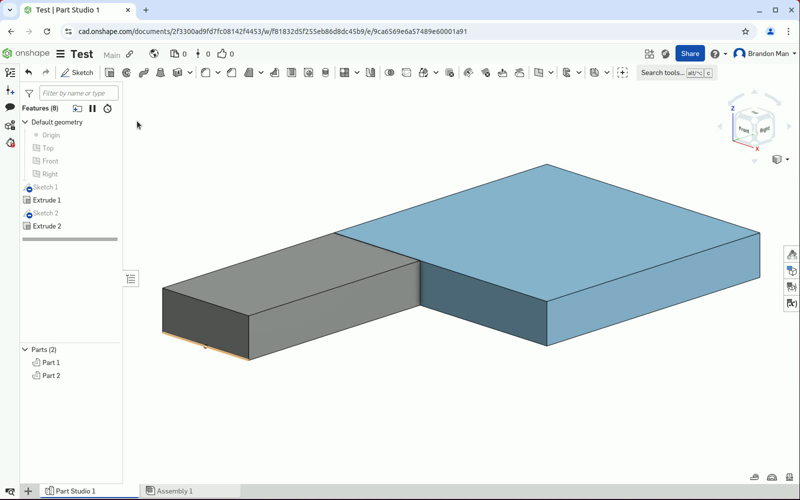
key(left, 3)
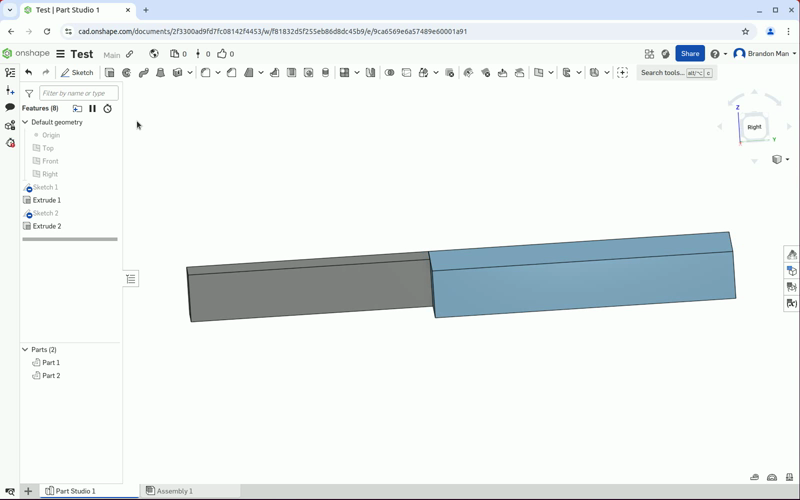
key(right, 3)
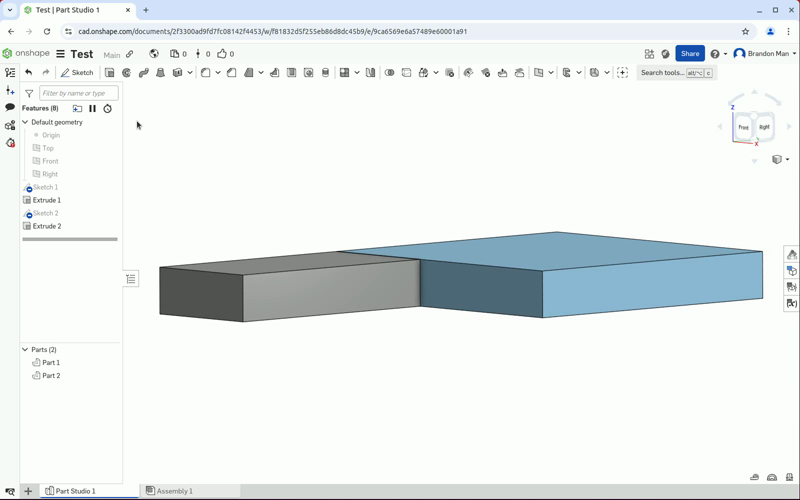
key(down, 3)
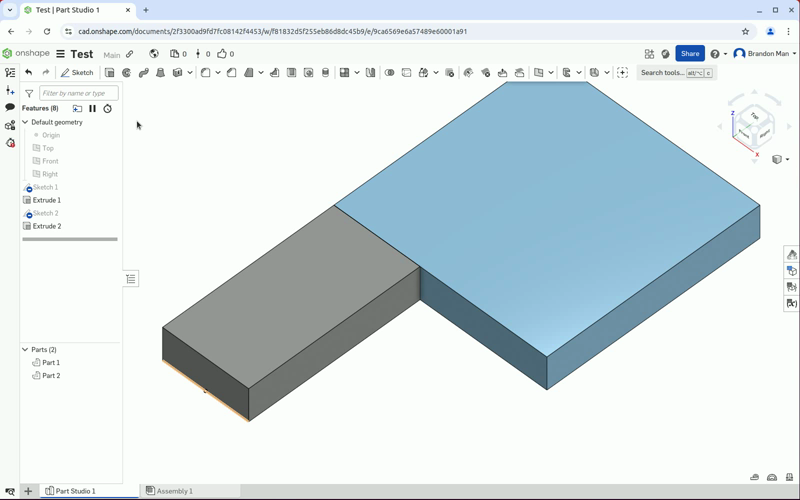
mouse_move(73, 189)
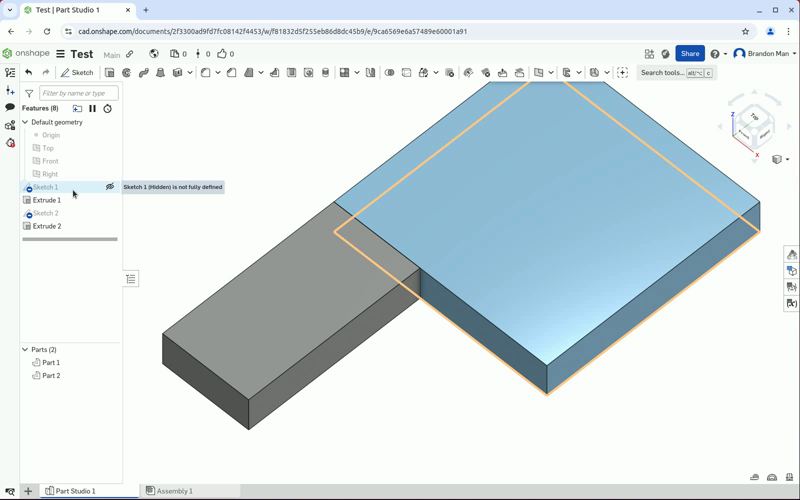
click(73, 189)